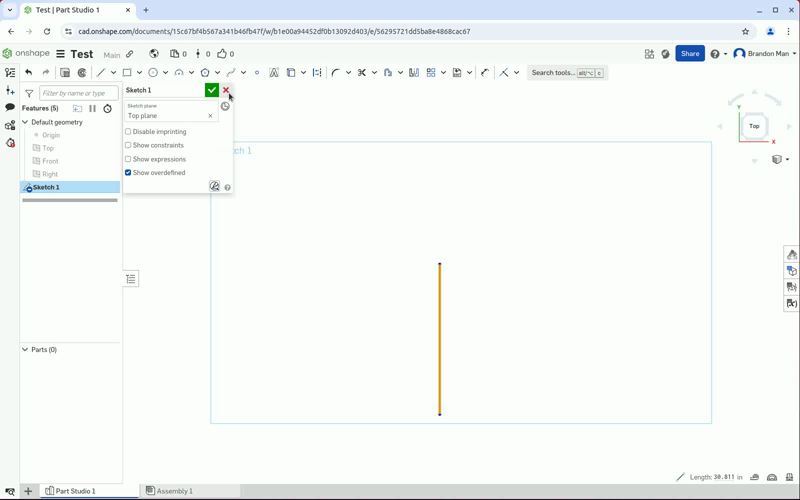
key(shift+h)
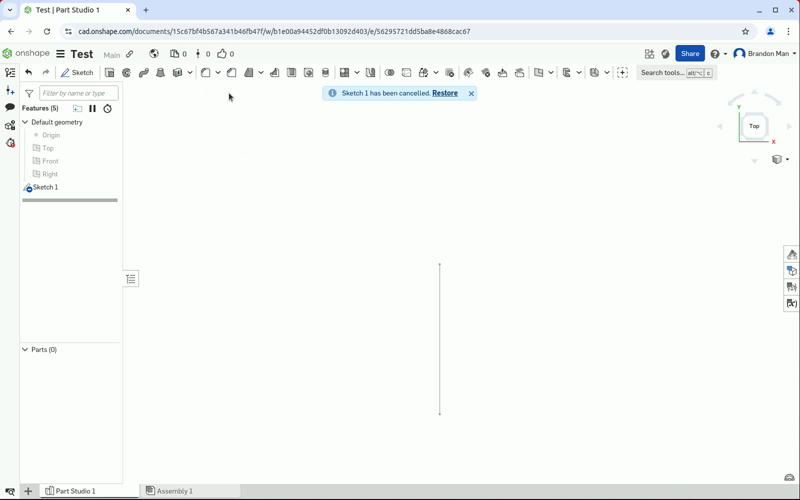
key(shift+s)
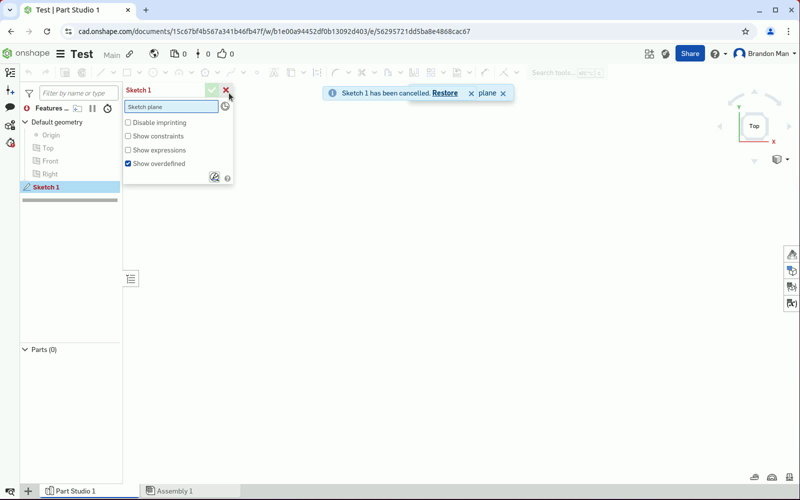
mouse_move(73, 150)
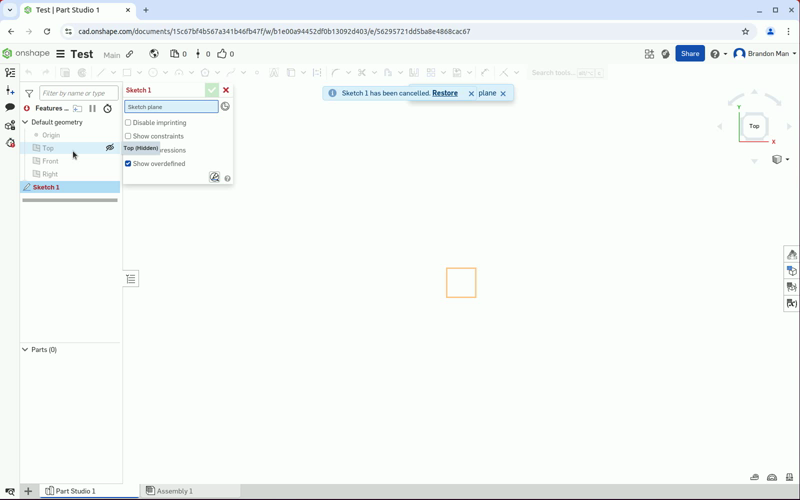
click(73, 150)
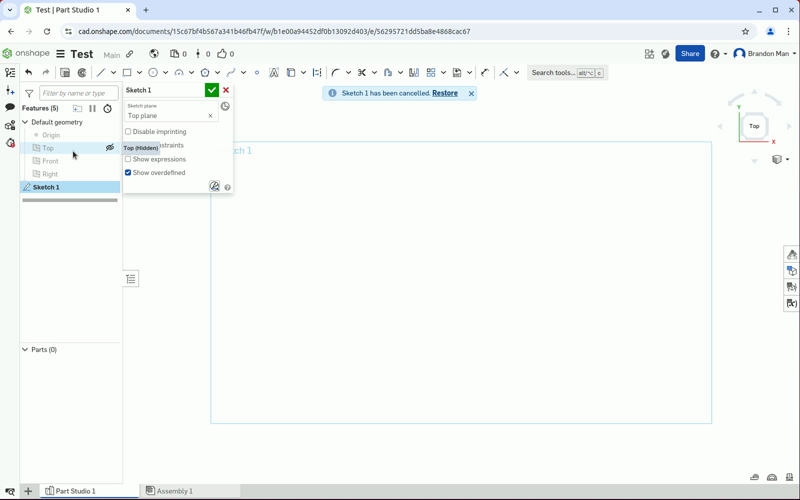
mouse_move(73, 352)
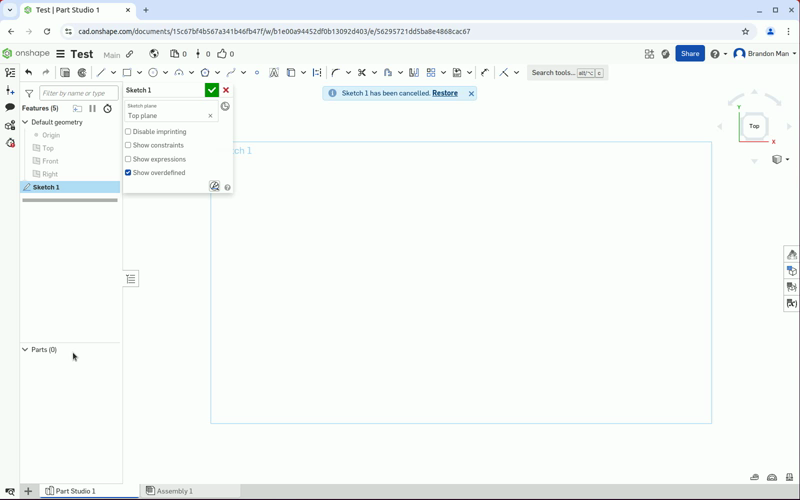
key(y)
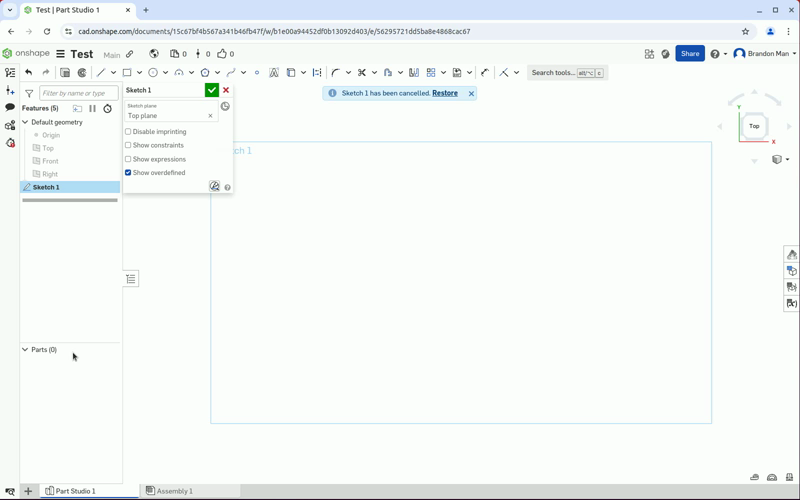
key(l)
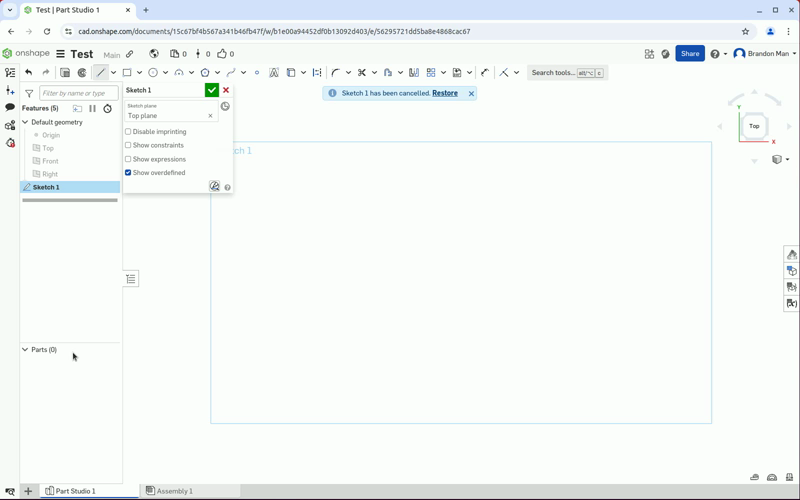
key_down(shift)
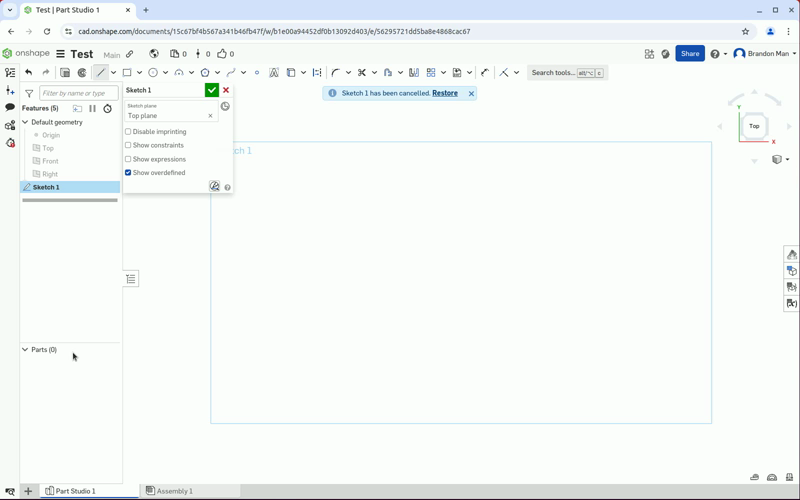
mouse_move(449, 294)
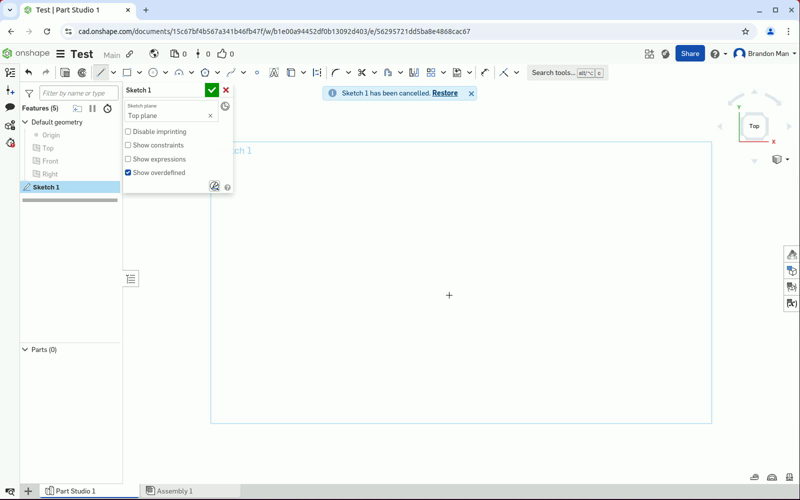
click(449, 294)
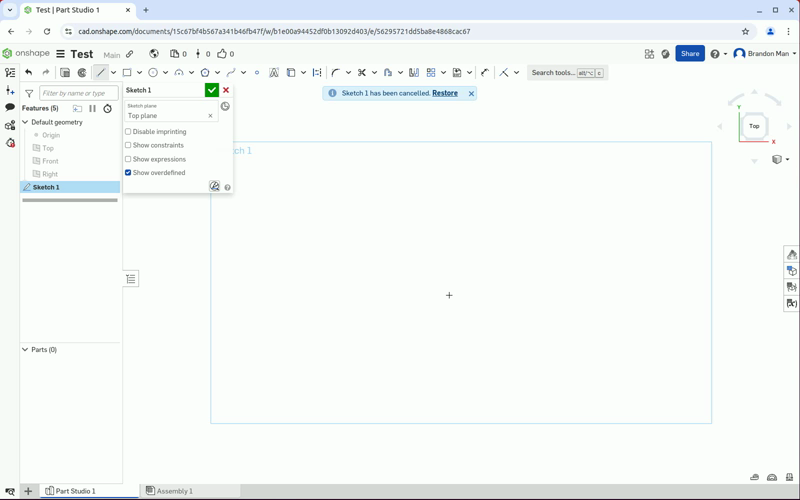
key_up(shift)
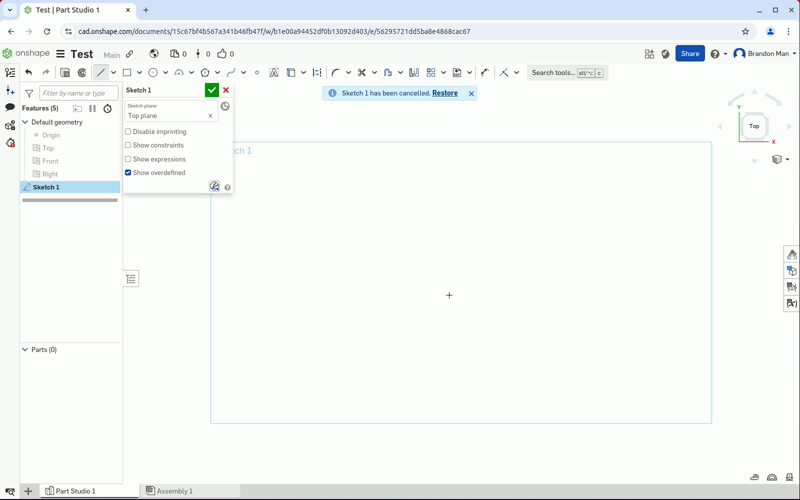
key_down(shift)
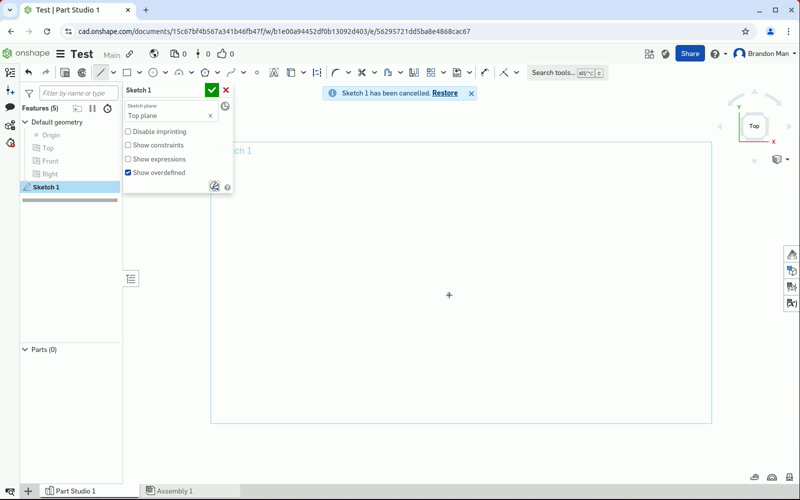
mouse_move(479, 294)
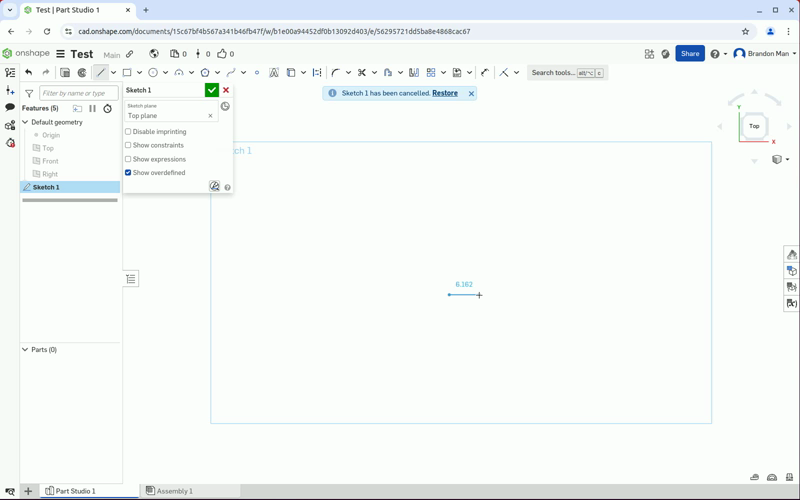
mouse_move(472, 294)
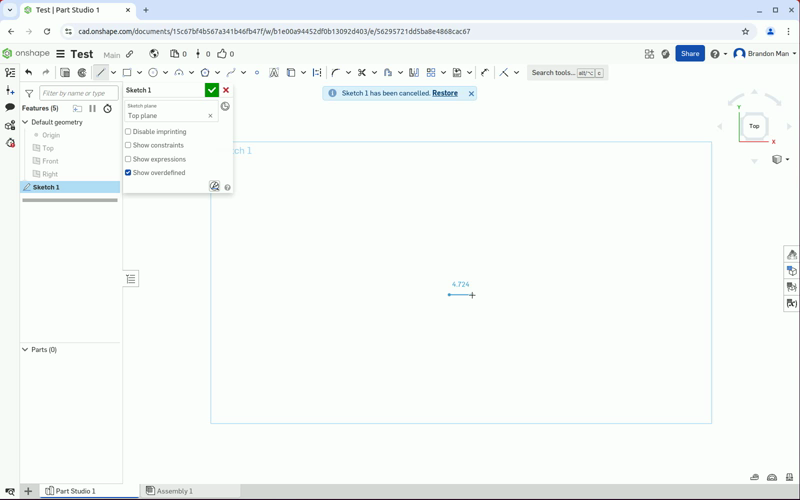
click(472, 294)
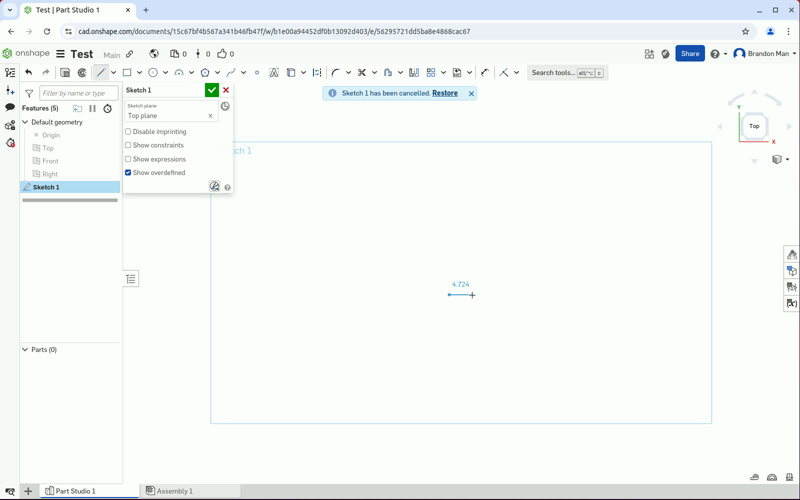
key_up(shift)
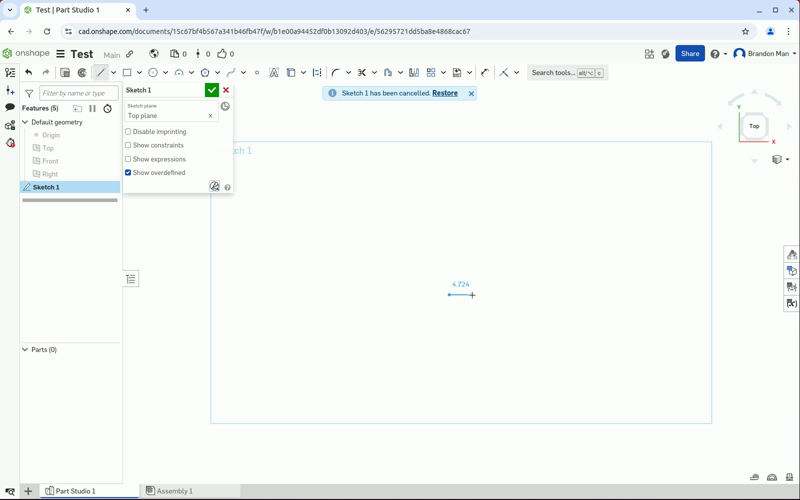
key(esc)
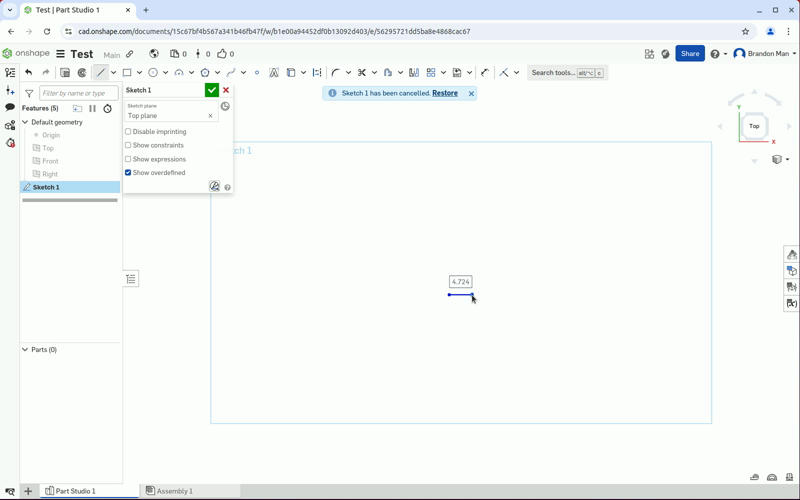
key(a)
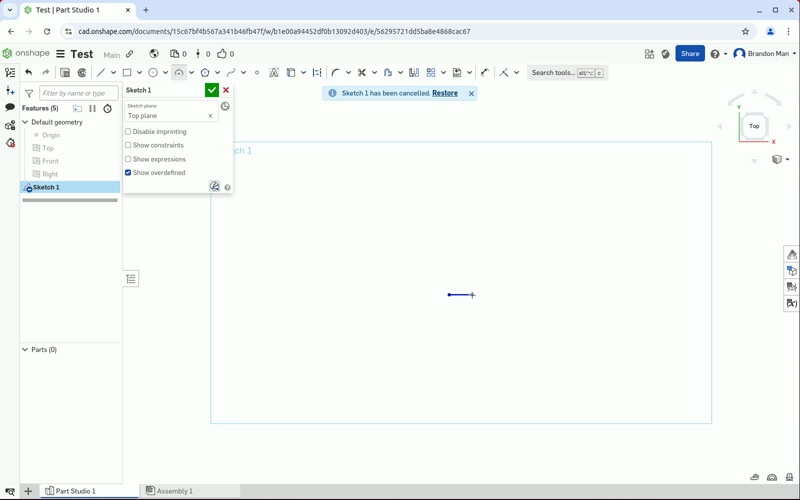
mouse_move(472, 294)
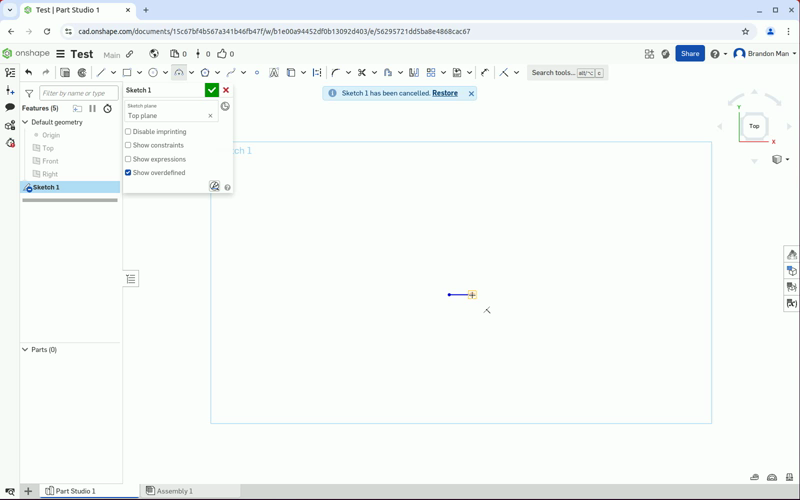
click(472, 294)
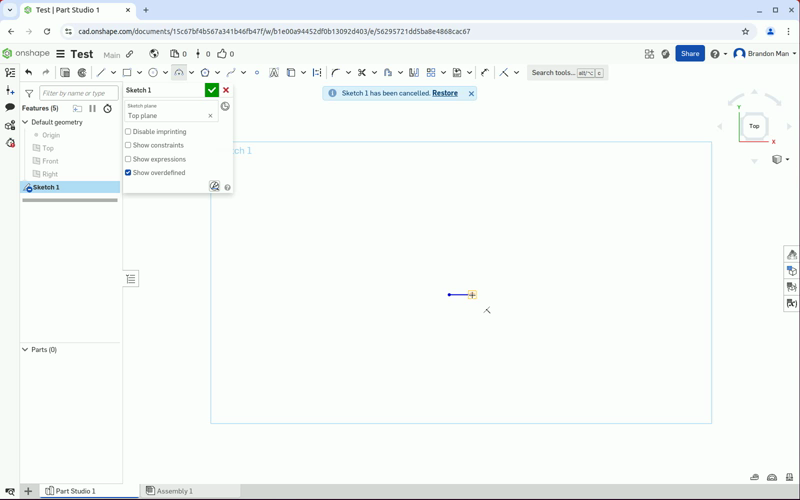
key_down(shift)
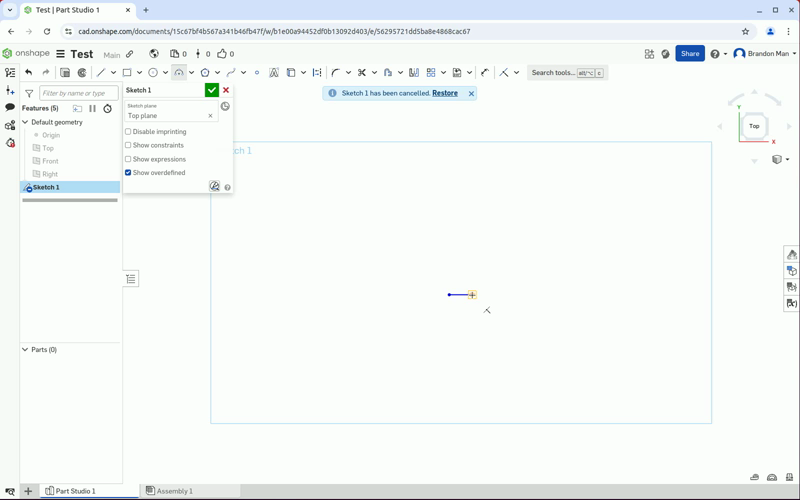
mouse_move(449, 271)
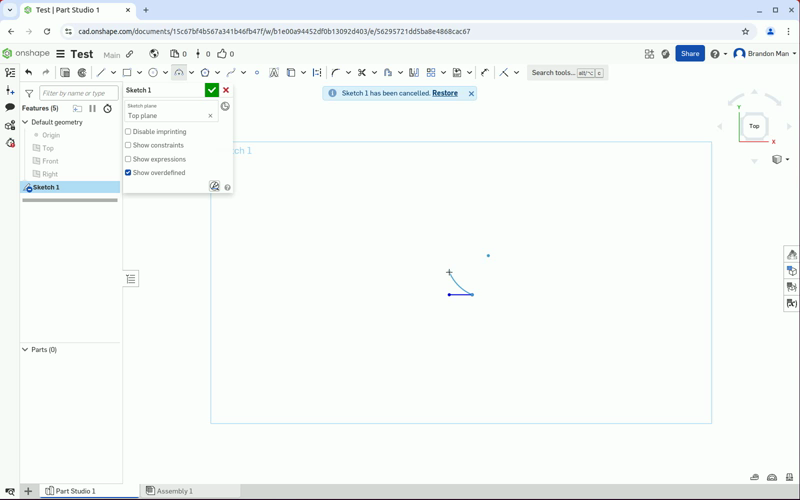
click(449, 271)
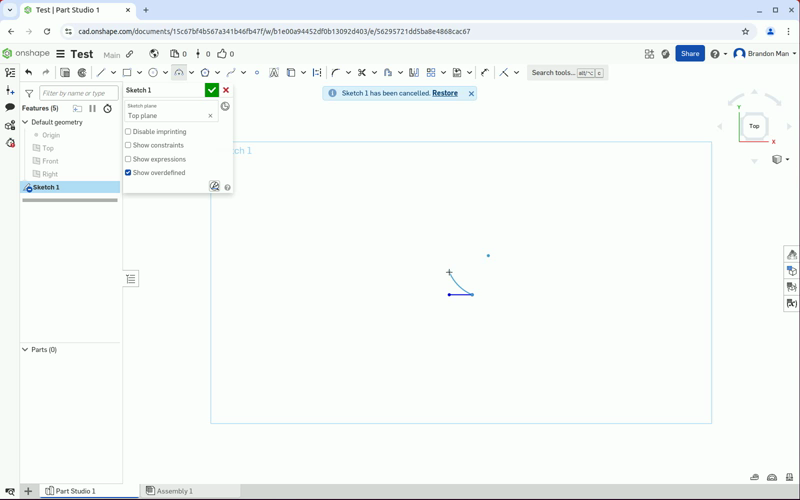
mouse_move(459, 283)
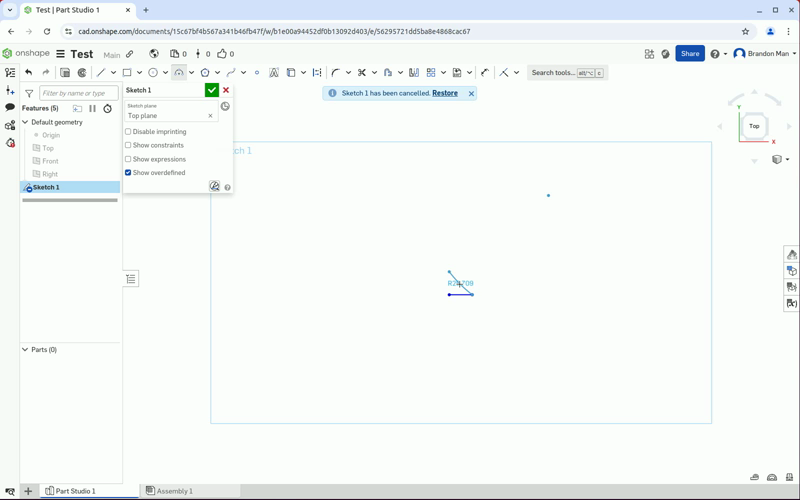
click(459, 283)
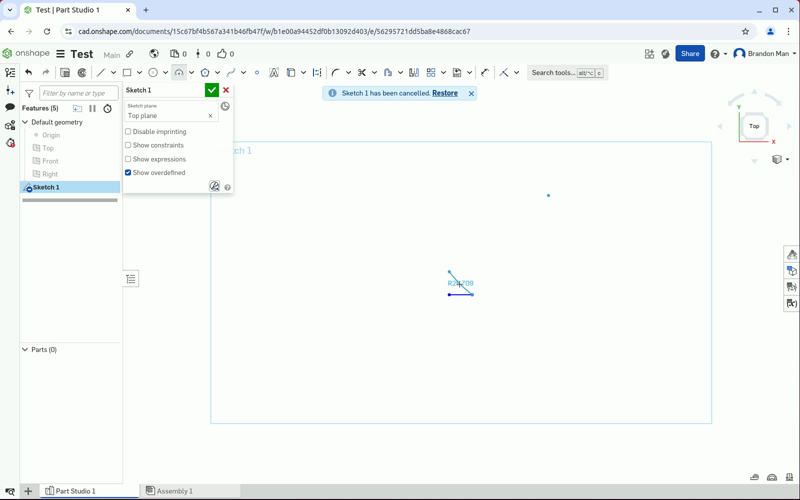
key_up(shift)
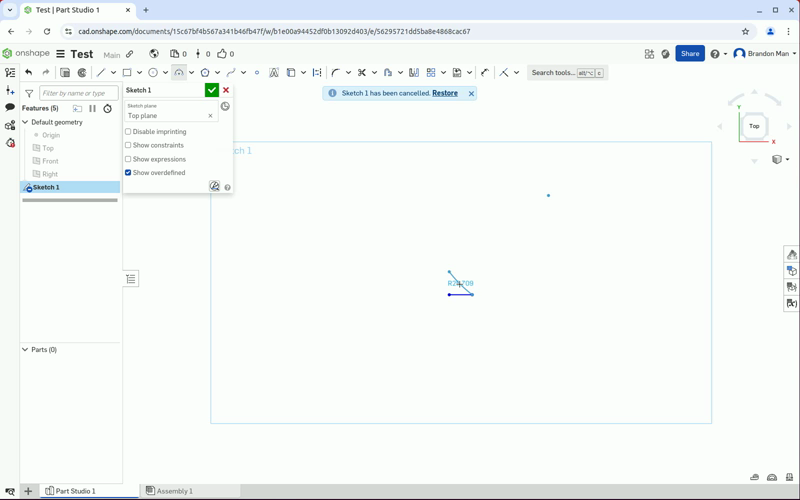
key(esc)
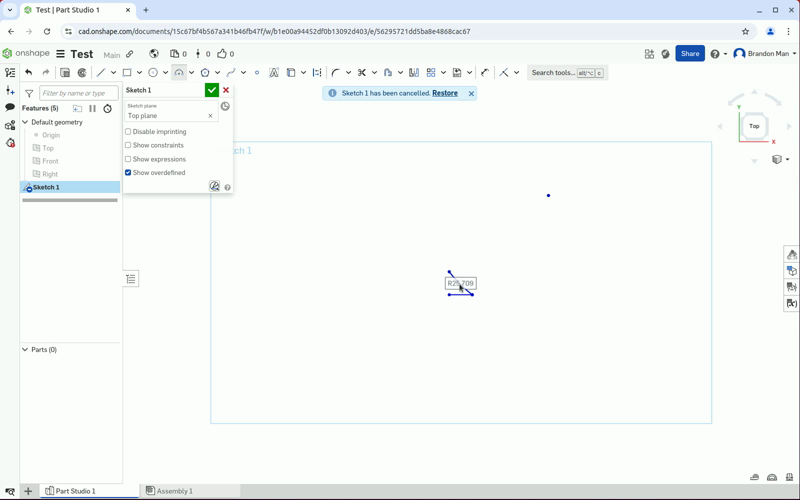
key(l)
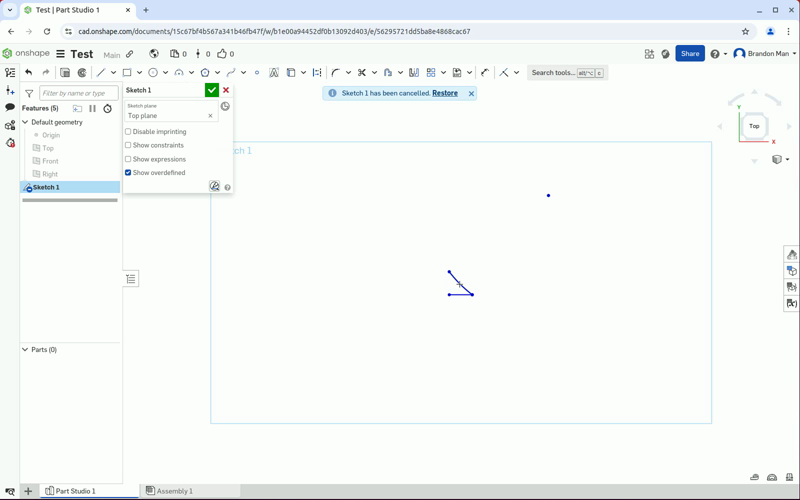
mouse_move(449, 271)
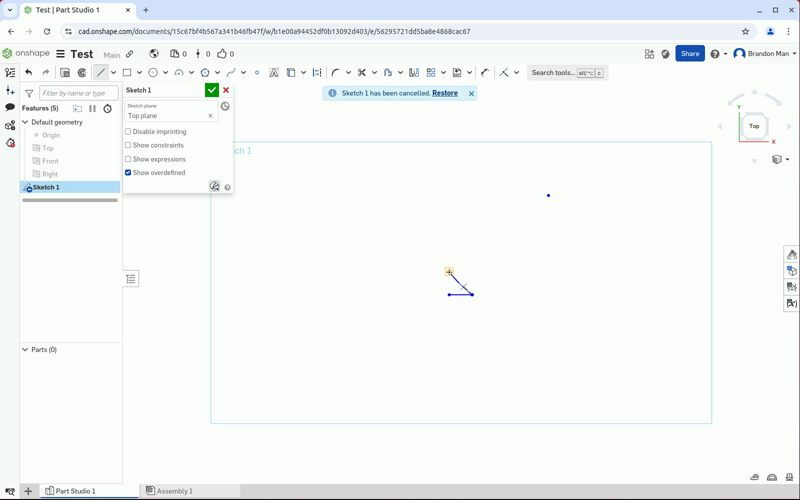
click(449, 271)
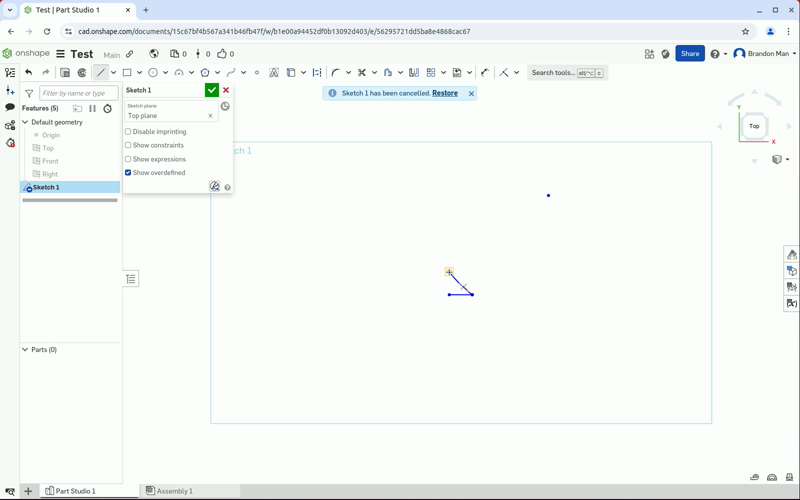
mouse_move(479, 271)
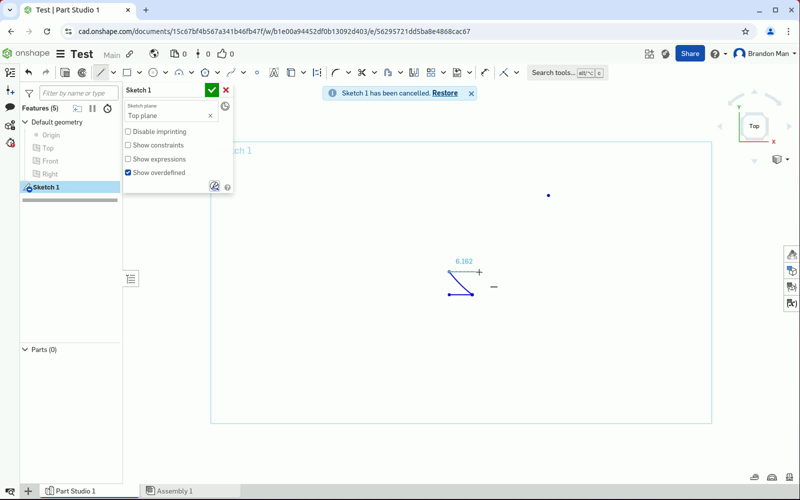
key_down(shift)
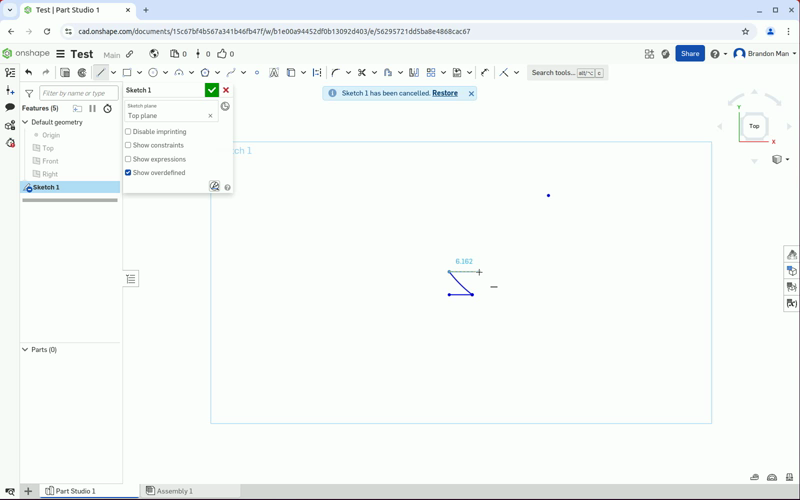
mouse_move(449, 294)
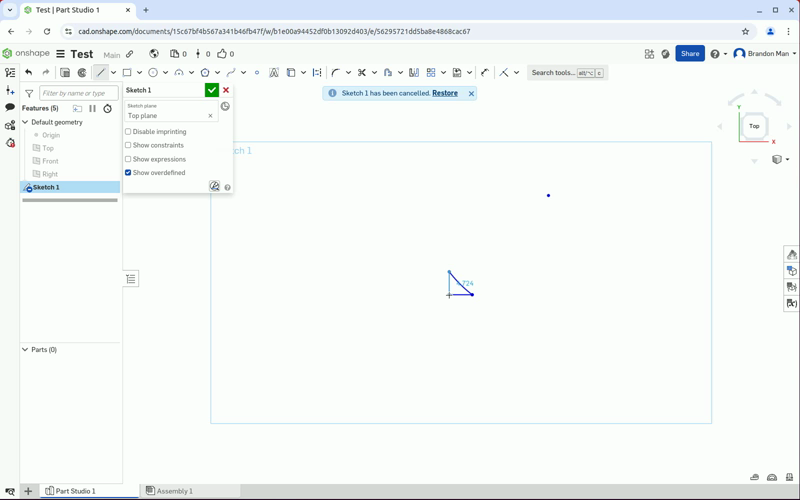
key_up(shift)
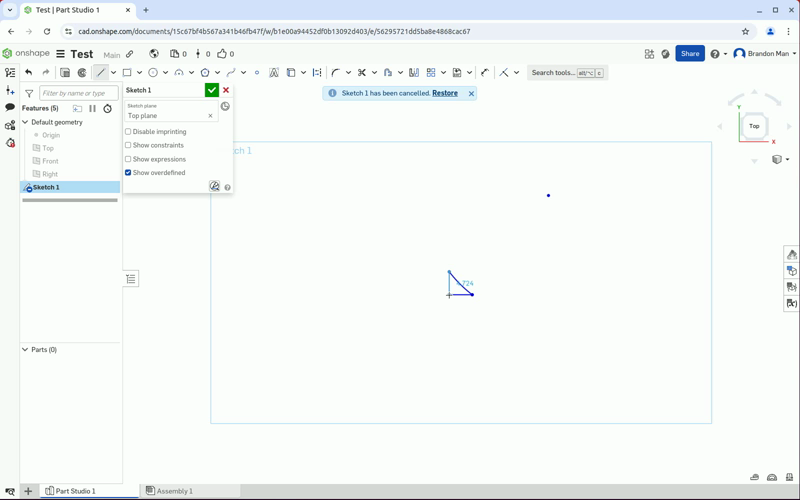
click(449, 294)
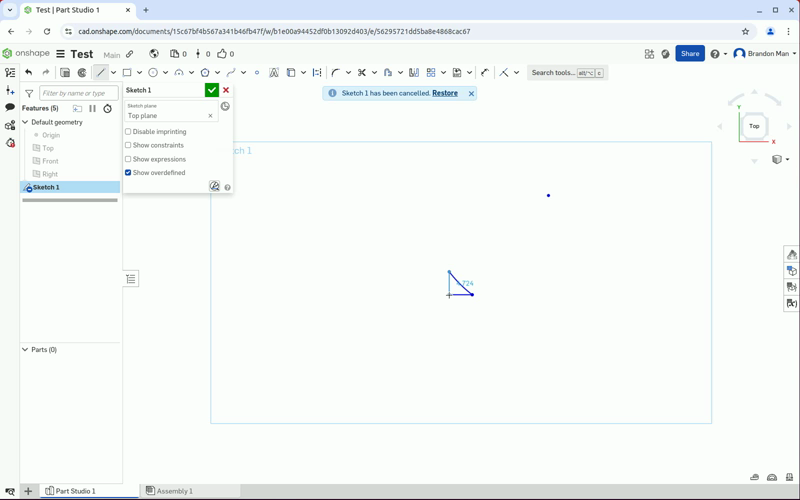
key(esc)
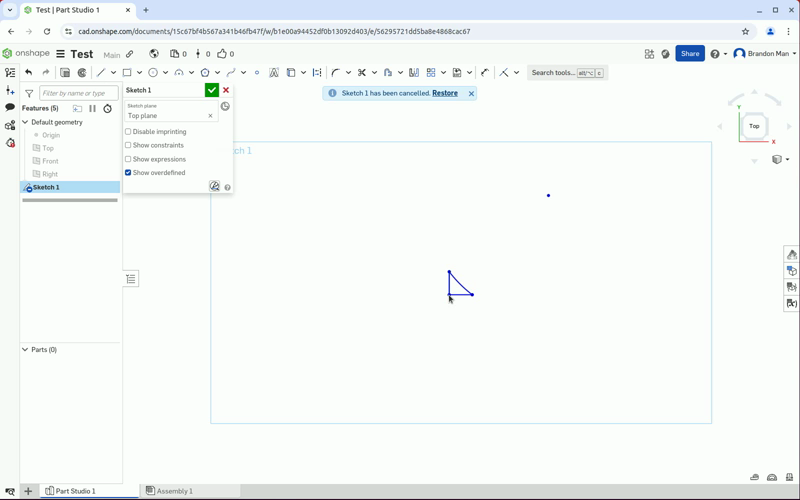
mouse_move(450, 290)
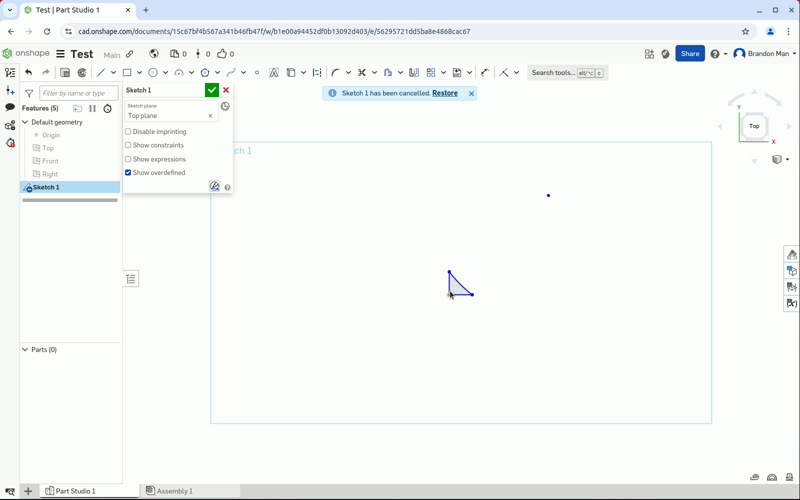
scroll(6)
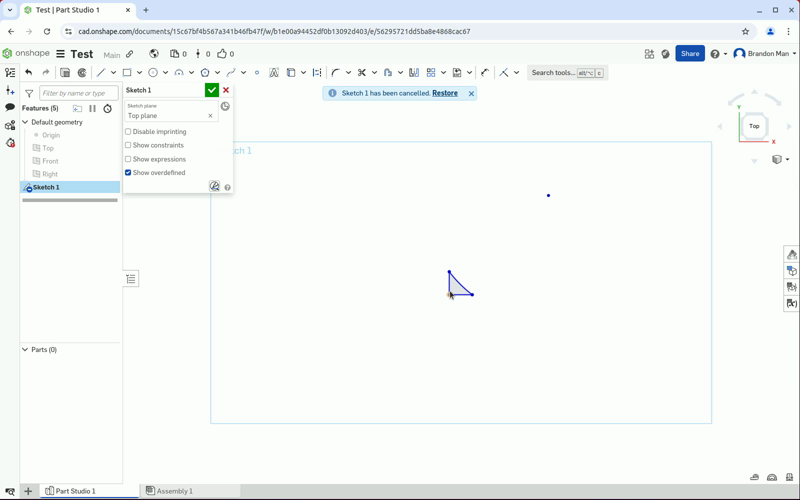
scroll(6)
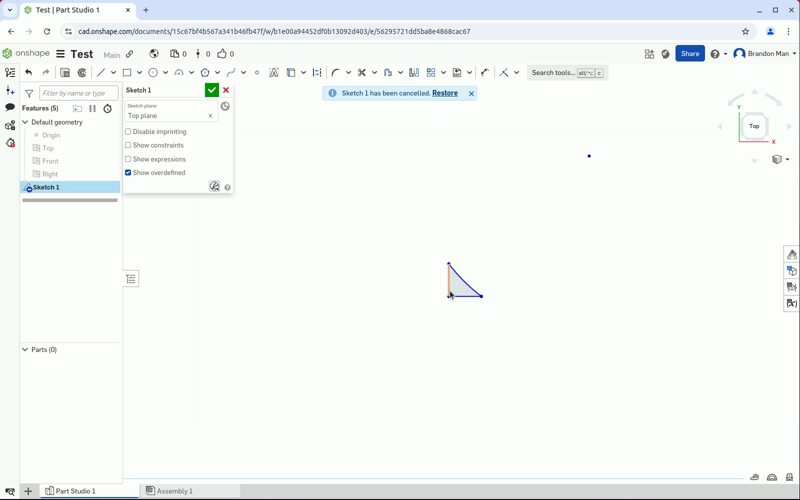
scroll(6)
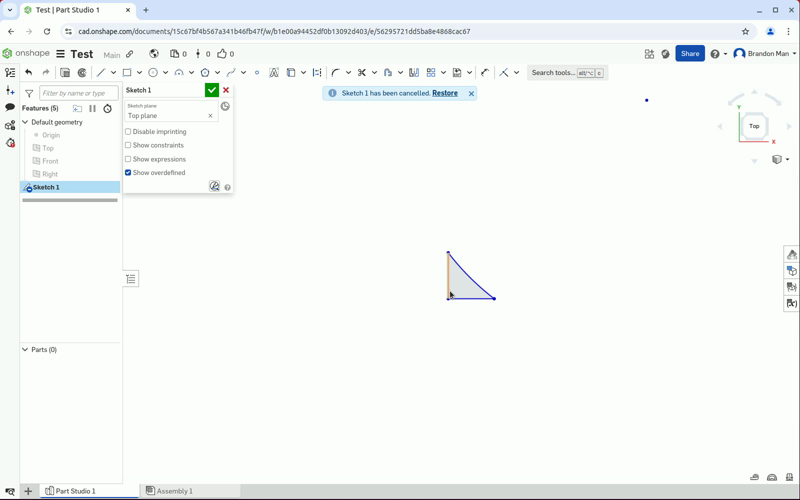
scroll(6)
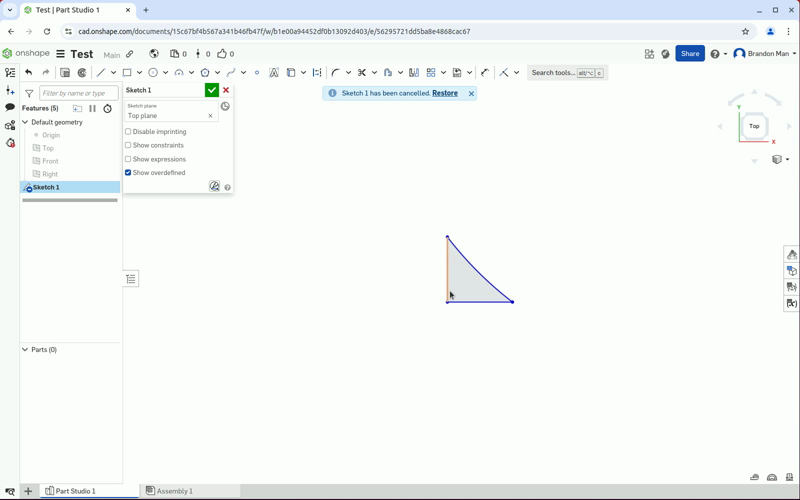
scroll(6)
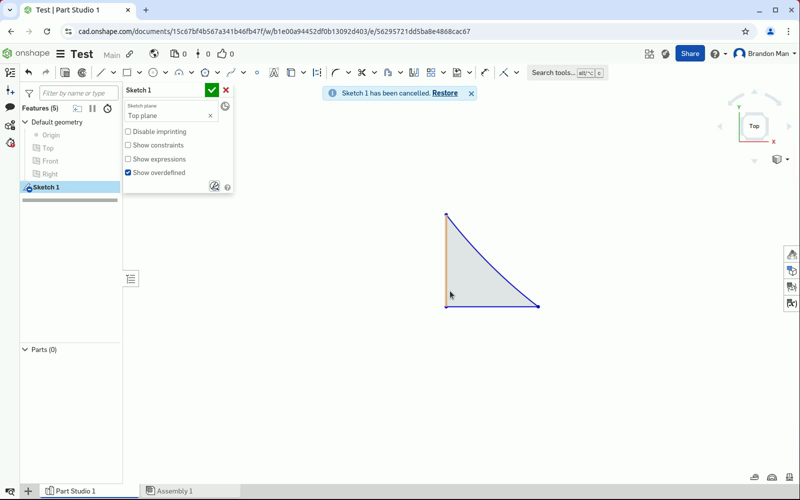
scroll(6)
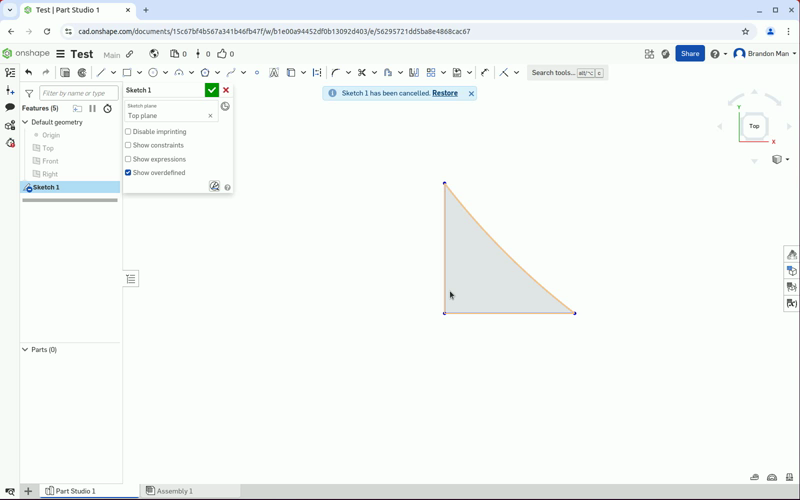
scroll(6)
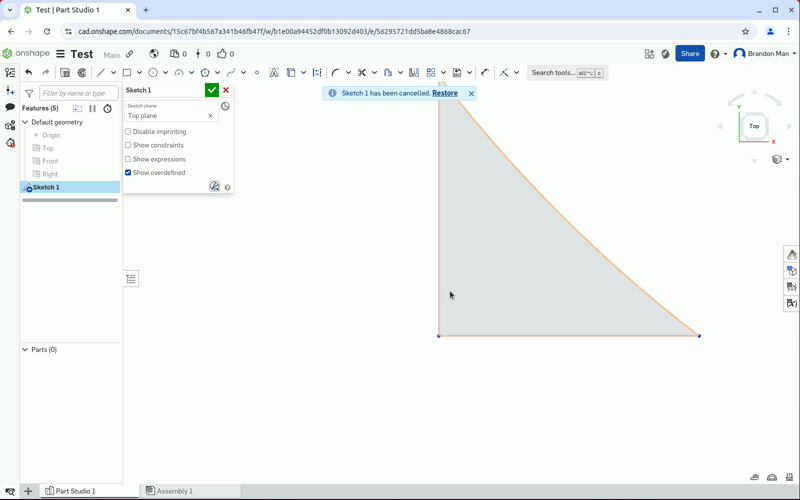
click(450, 290)
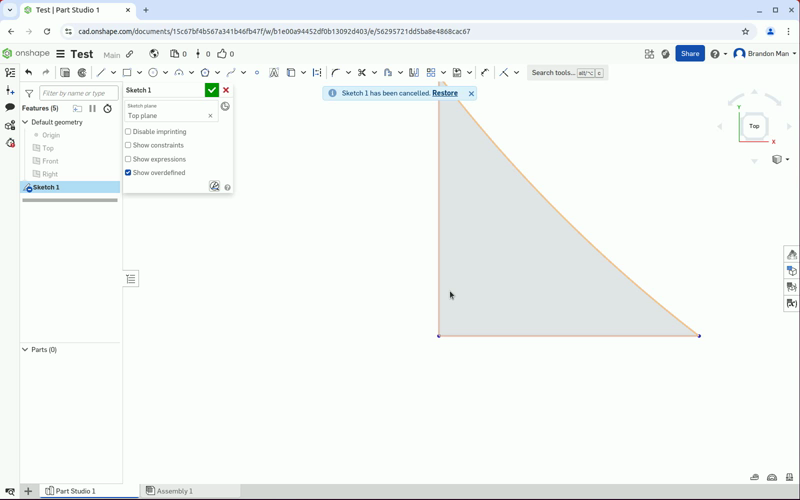
scroll(-6)
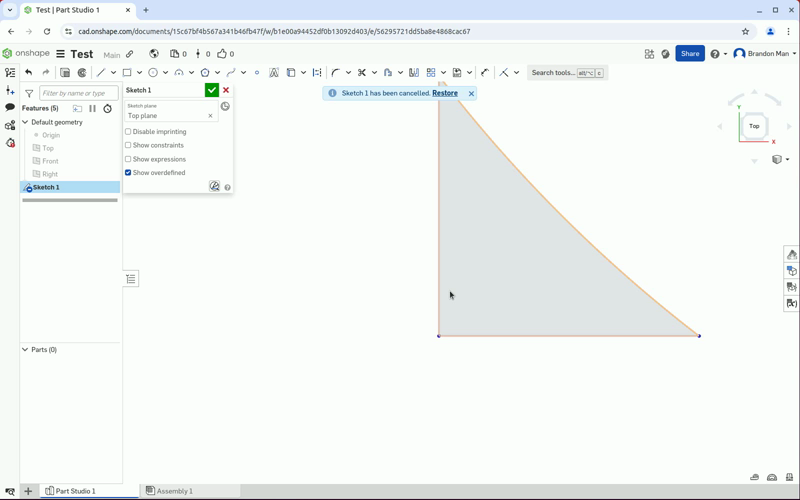
scroll(-6)
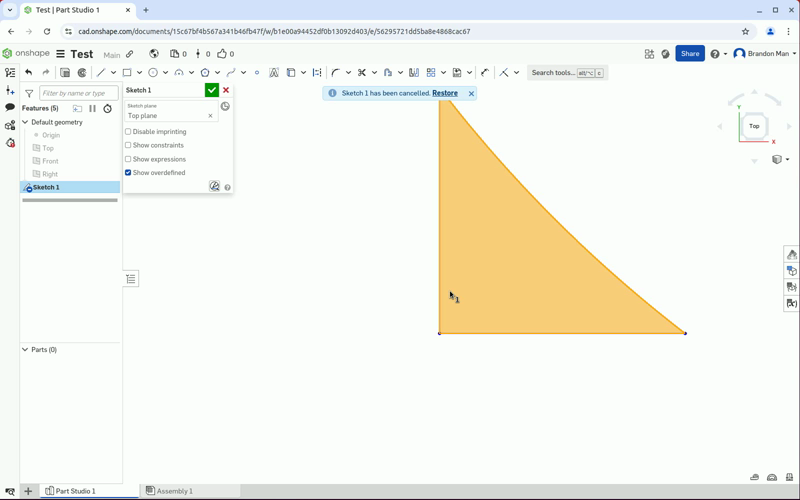
scroll(-6)
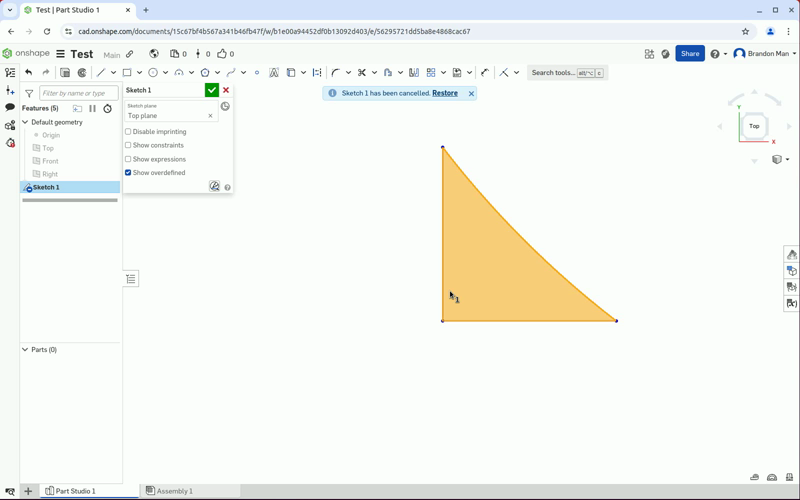
scroll(-6)
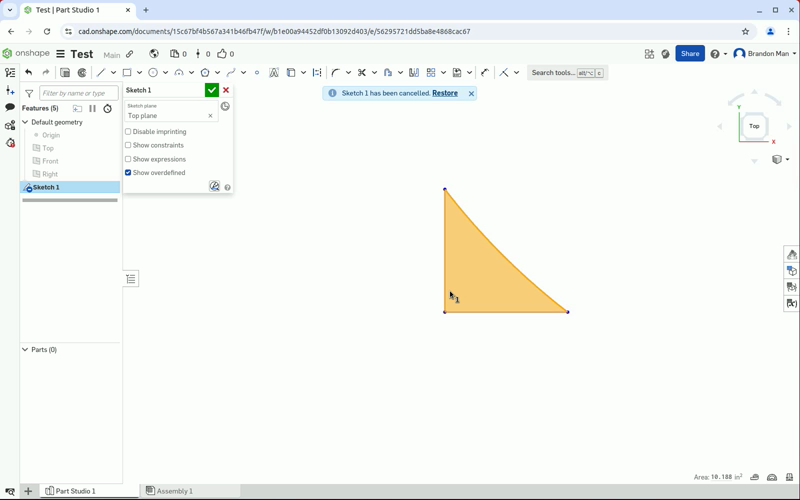
scroll(-6)
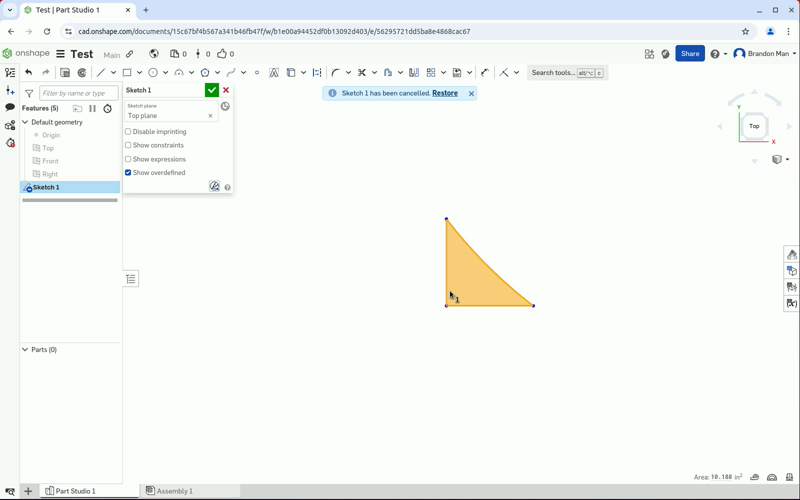
scroll(-6)
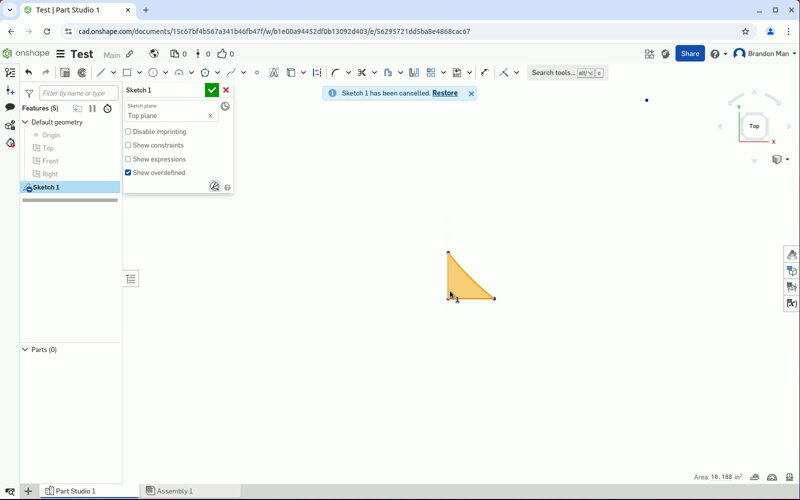
scroll(-6)
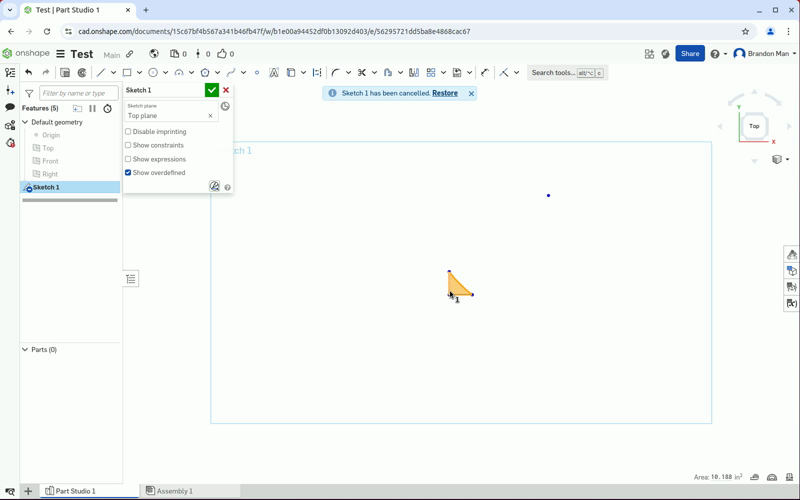
mouse_move(73, 352)
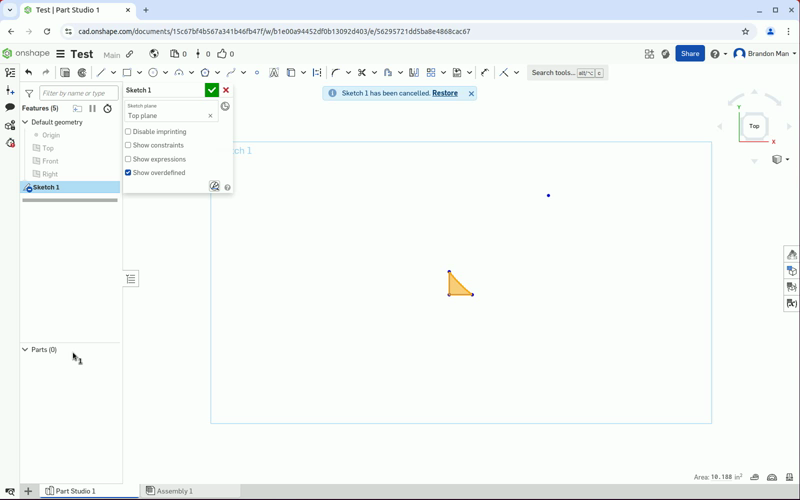
key(shift+y)
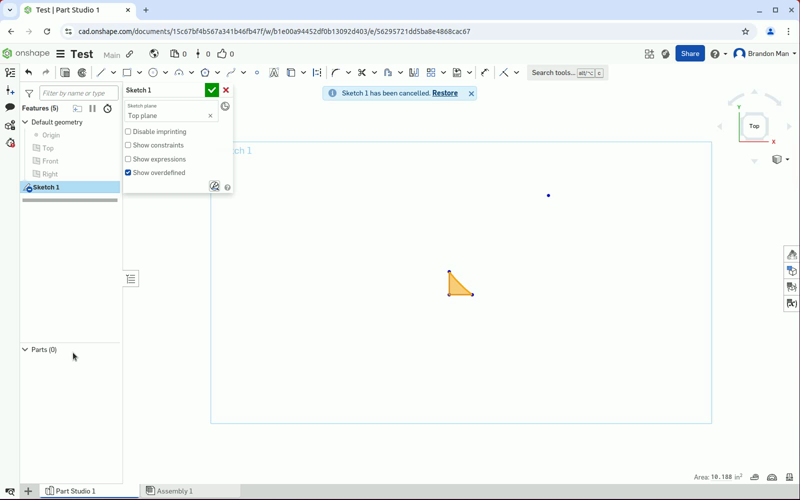
key(shift+e)
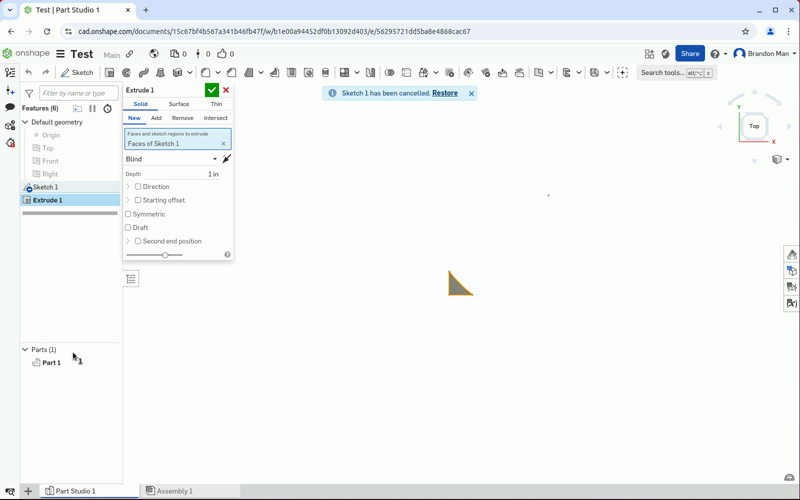
mouse_move(143, 106)
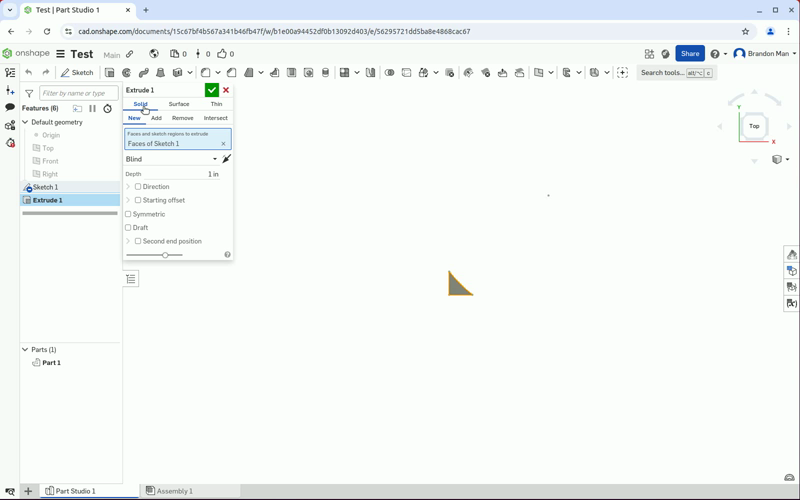
click(143, 106)
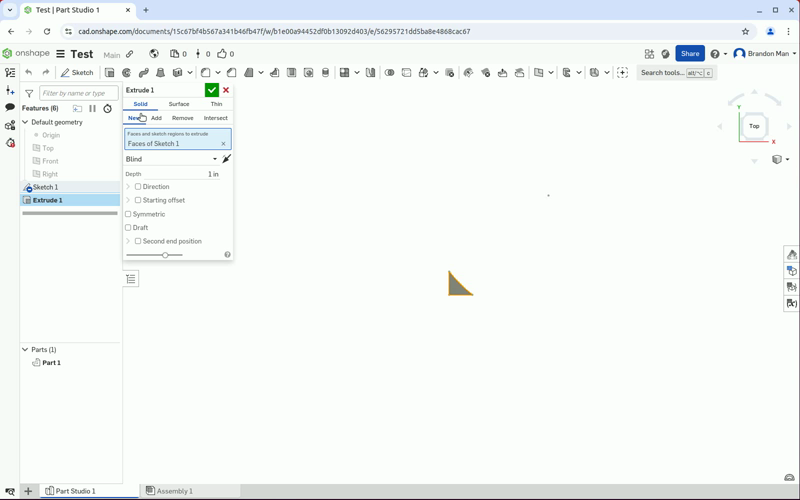
mouse_move(137, 120)
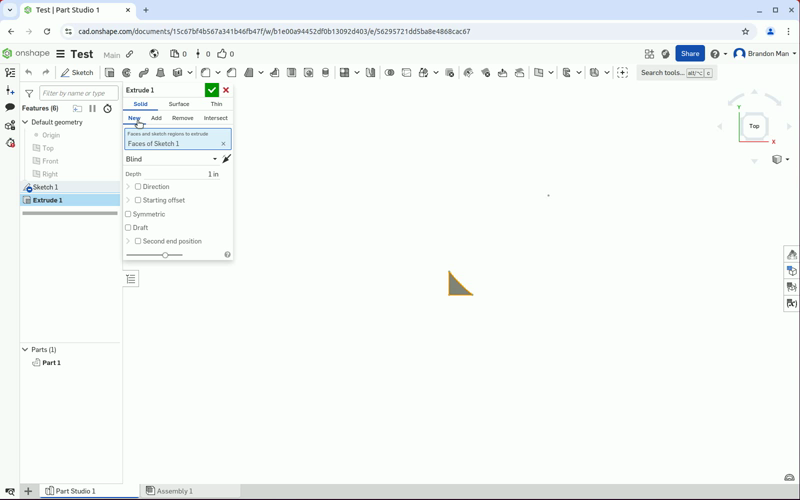
click(137, 120)
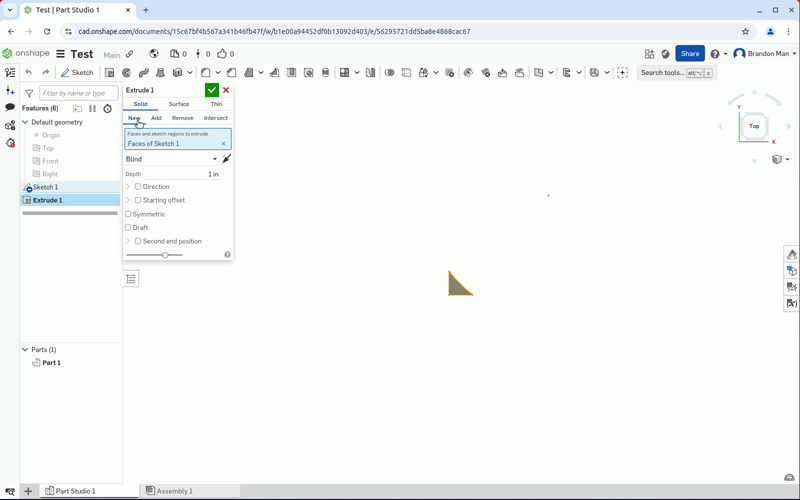
key(tab, 4)
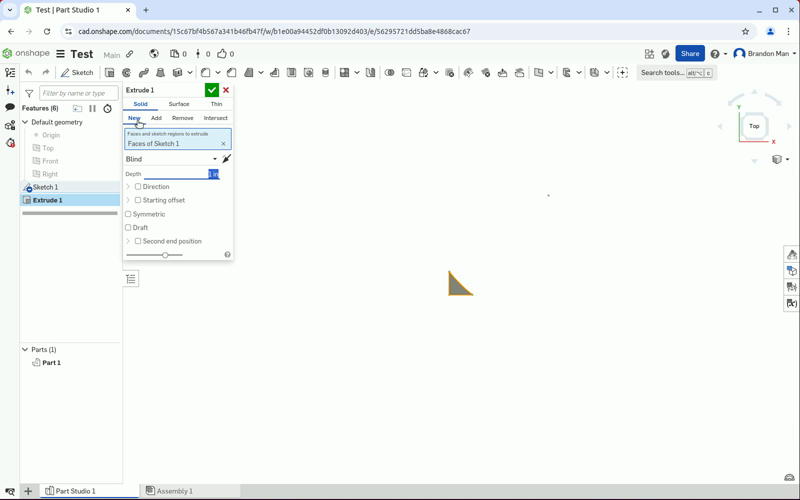
text(23.108)
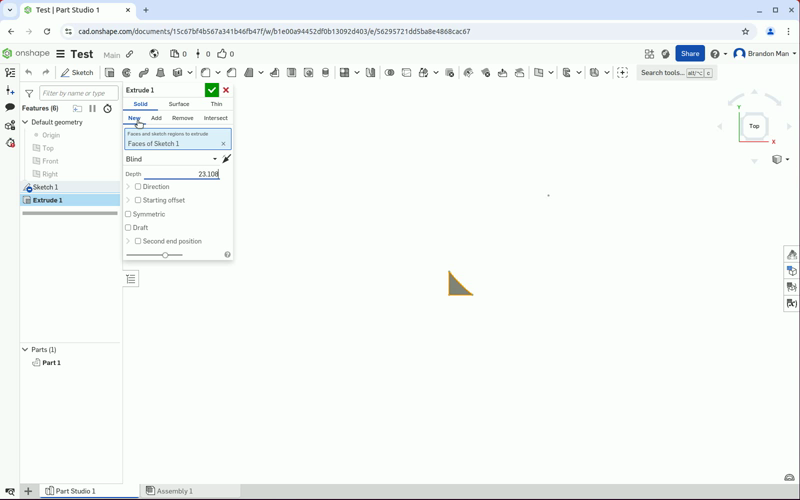
key(enter)
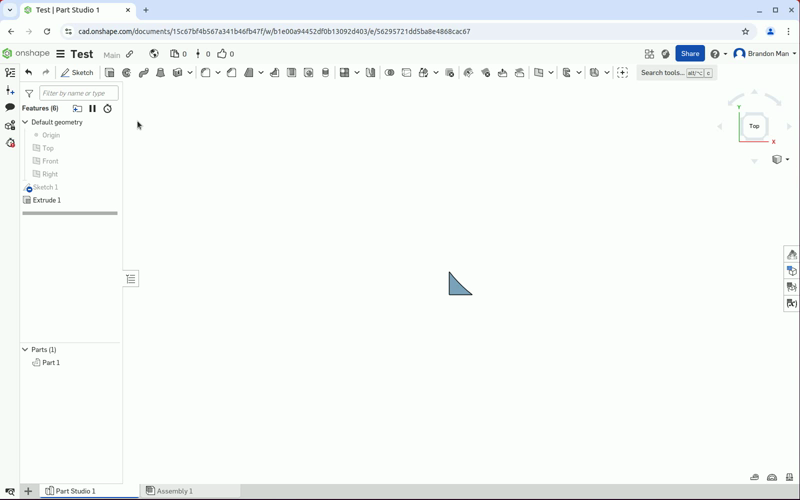
key(shift+h)
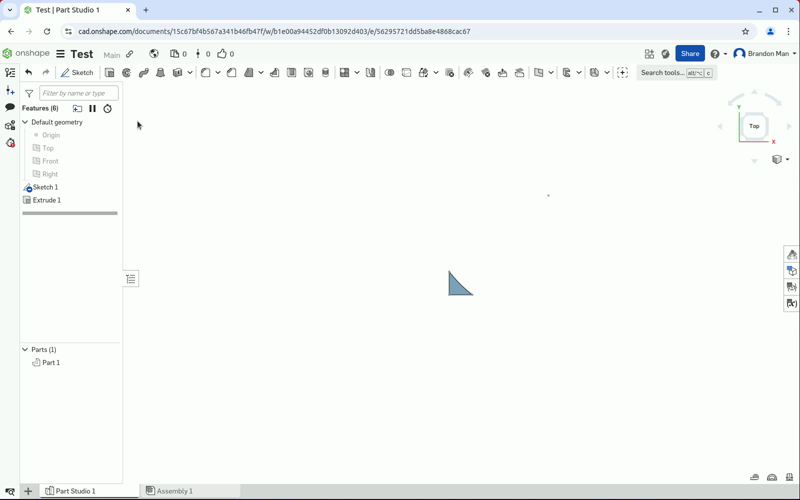
key(shift+h)
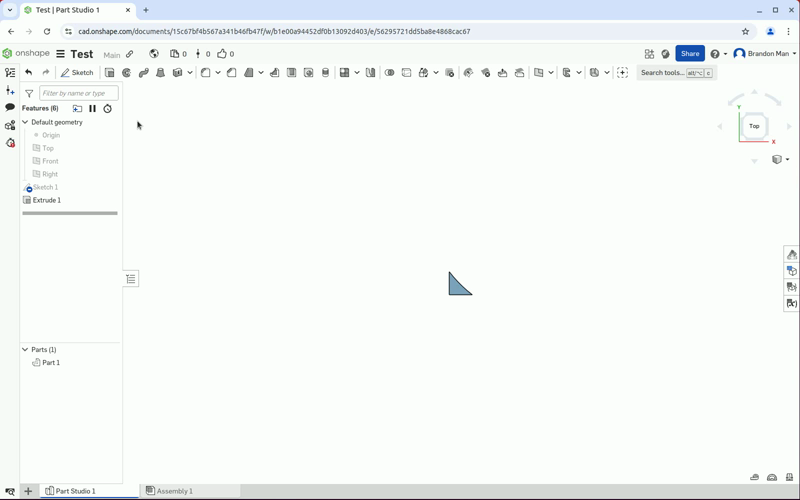
mouse_move(73, 189)
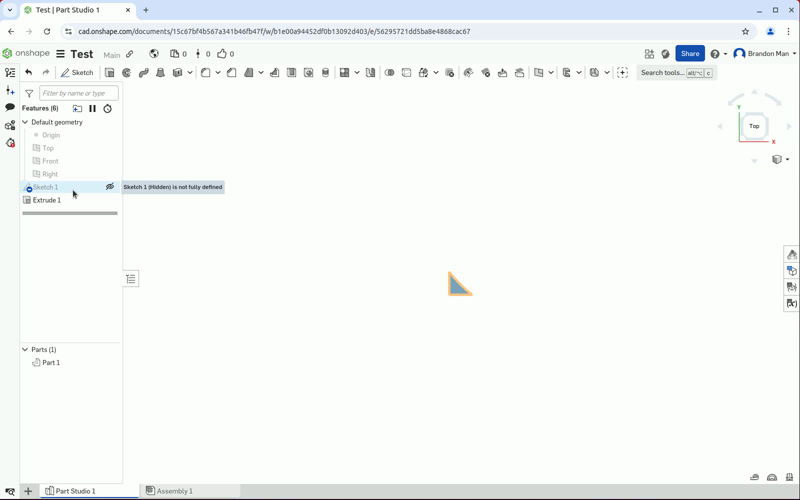
click(73, 189)
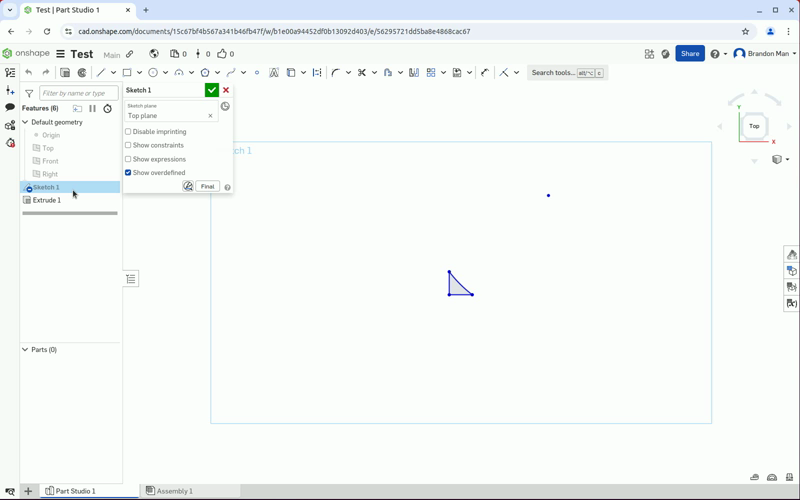
mouse_move(229, 92)
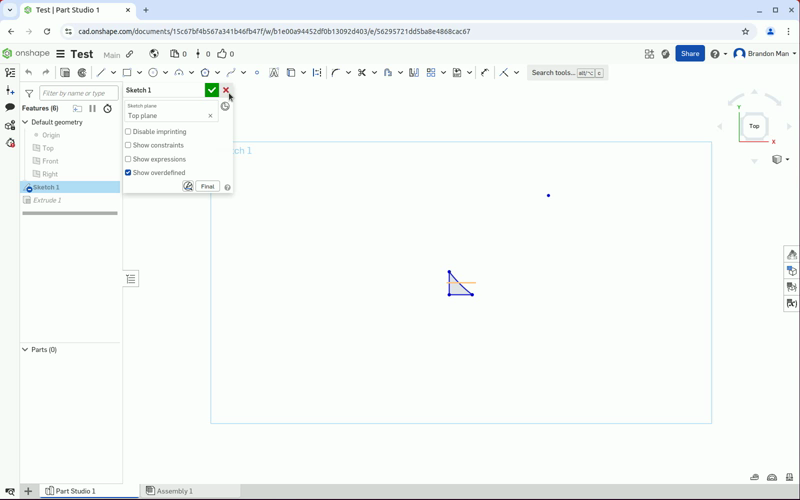
click(229, 92)
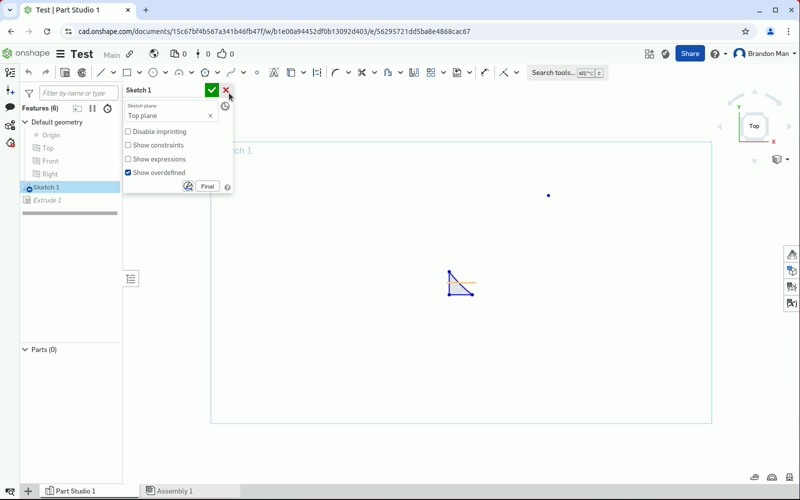
key(shift+s)
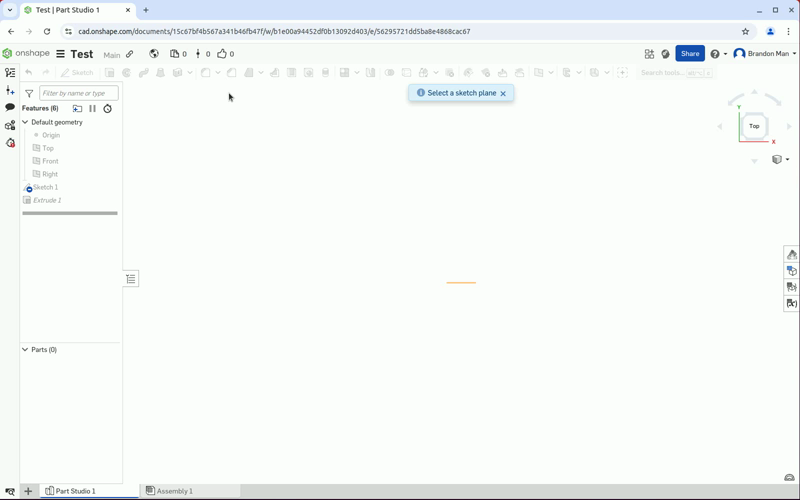
mouse_move(73, 150)
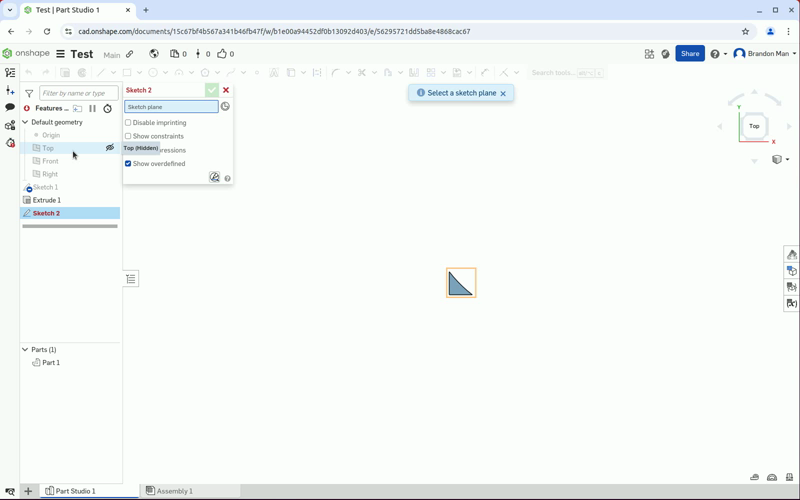
click(73, 150)
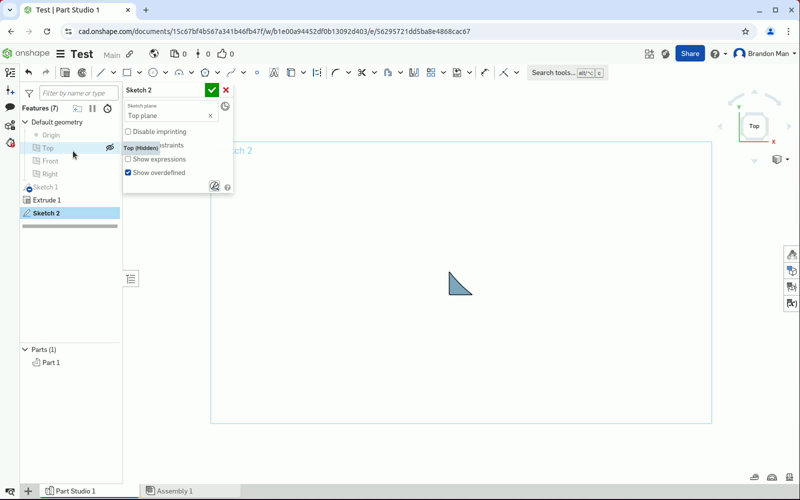
mouse_move(73, 352)
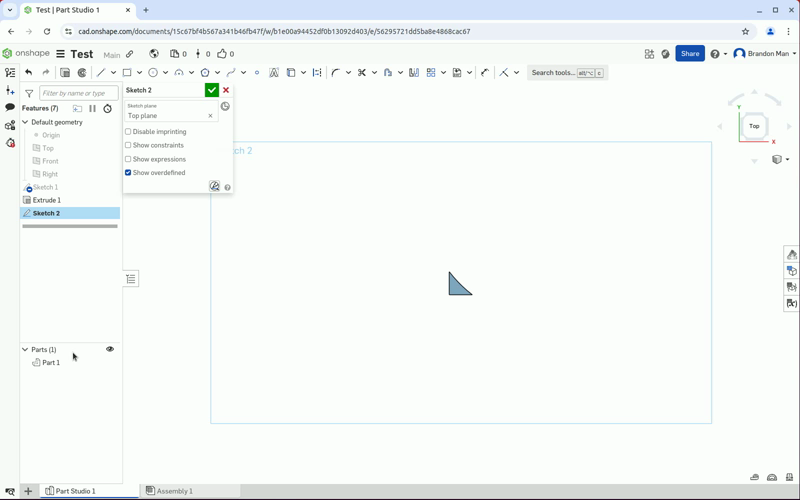
key(y)
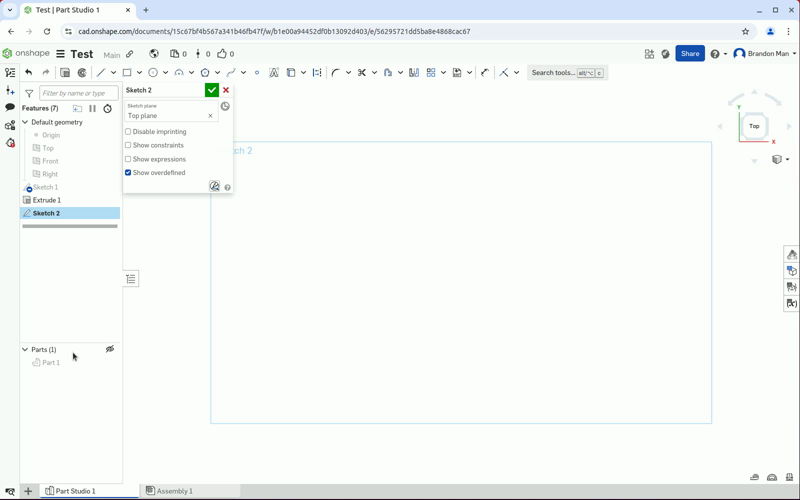
key(l)
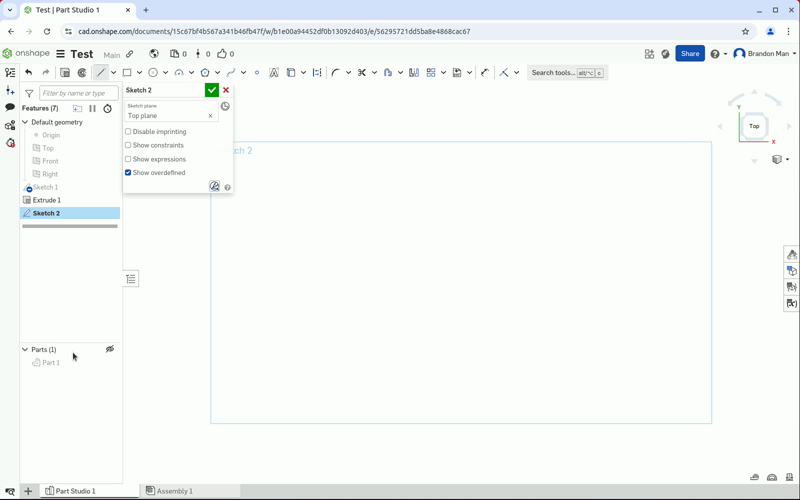
key_down(shift)
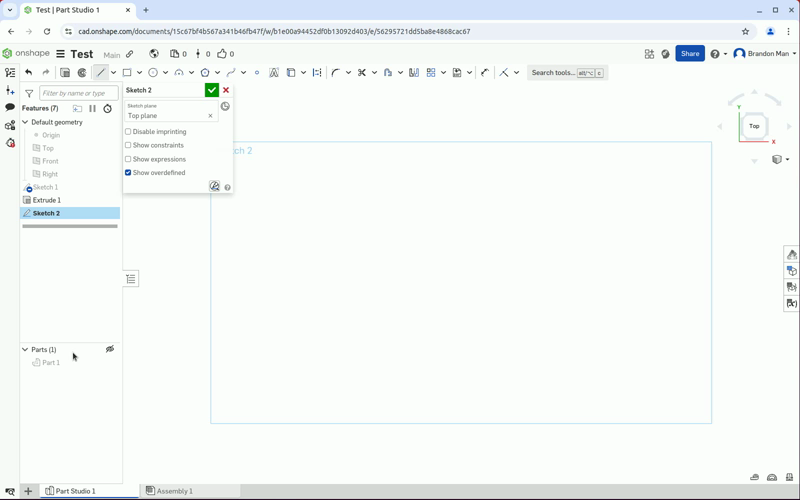
mouse_move(434, 340)
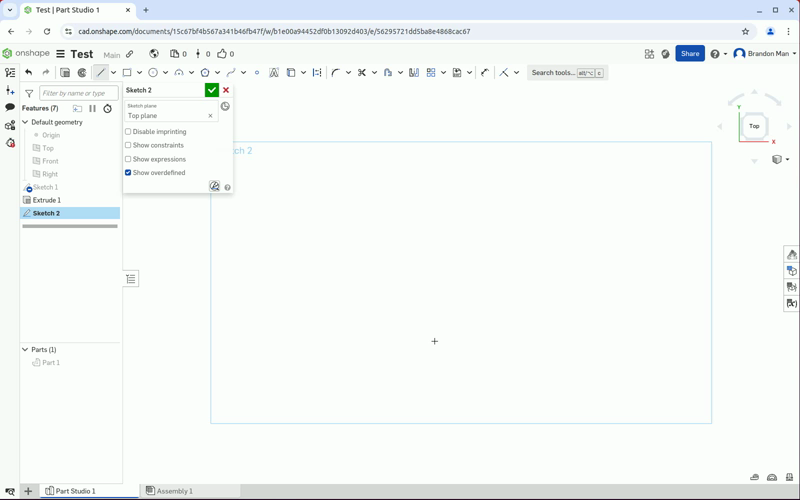
click(434, 340)
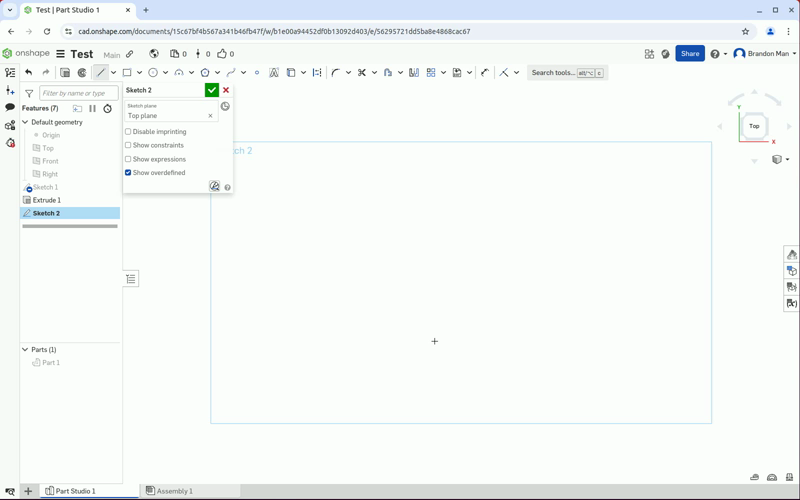
key_up(shift)
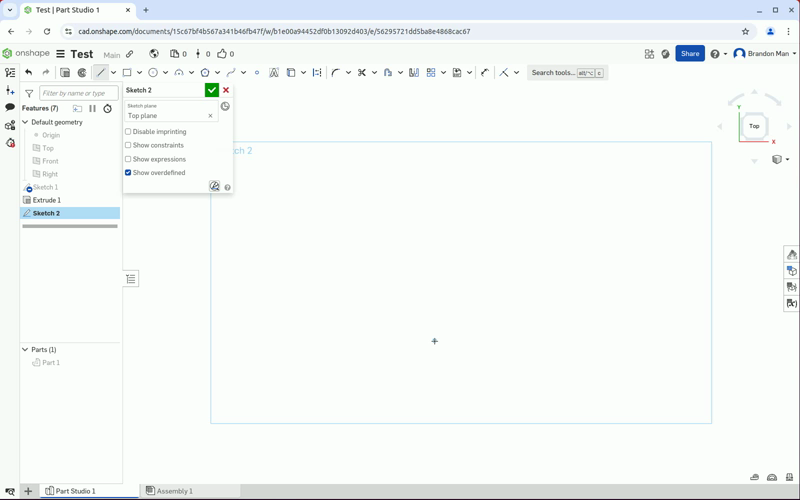
key_down(shift)
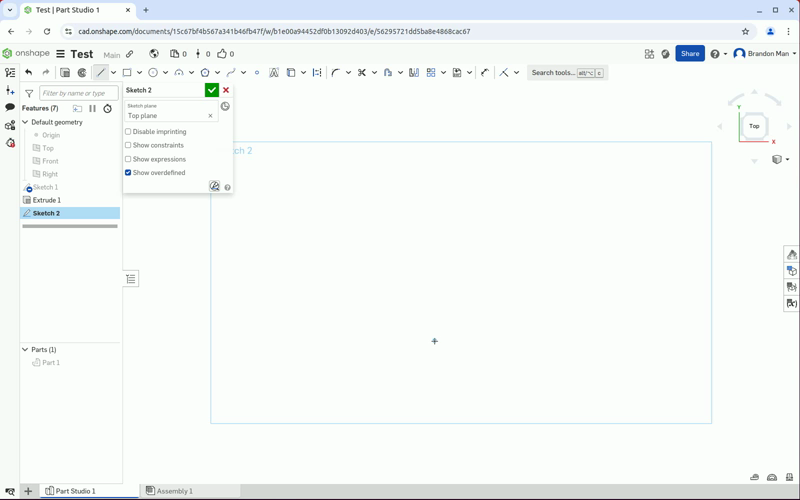
mouse_move(503, 340)
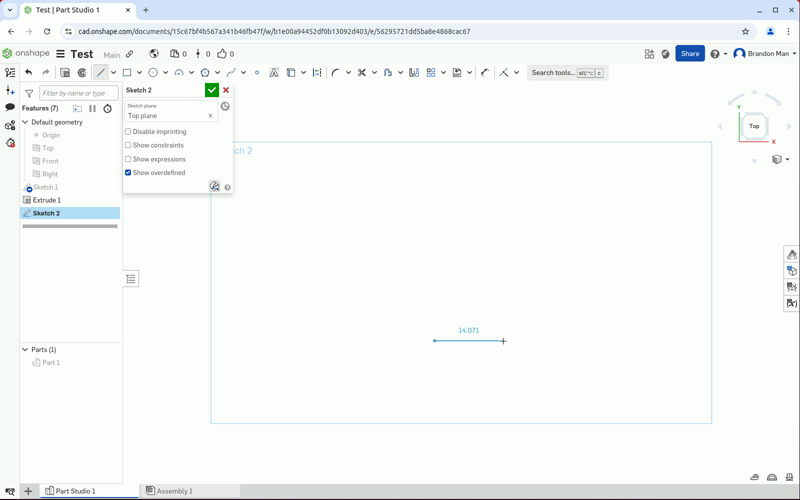
click(503, 340)
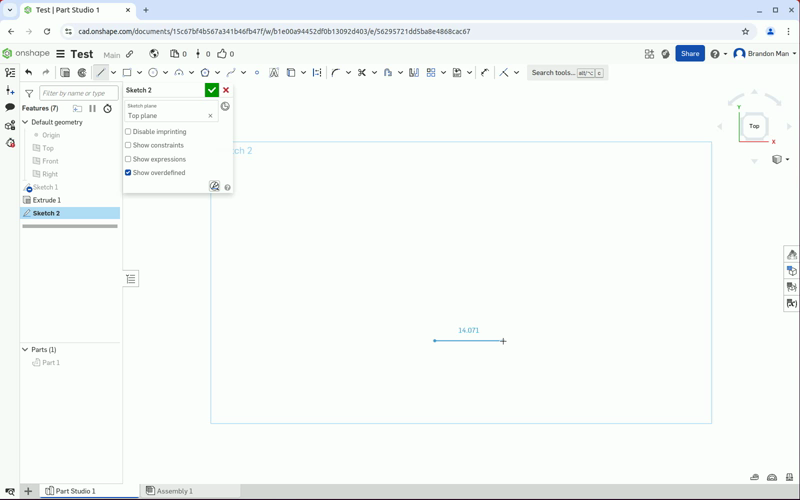
key_up(shift)
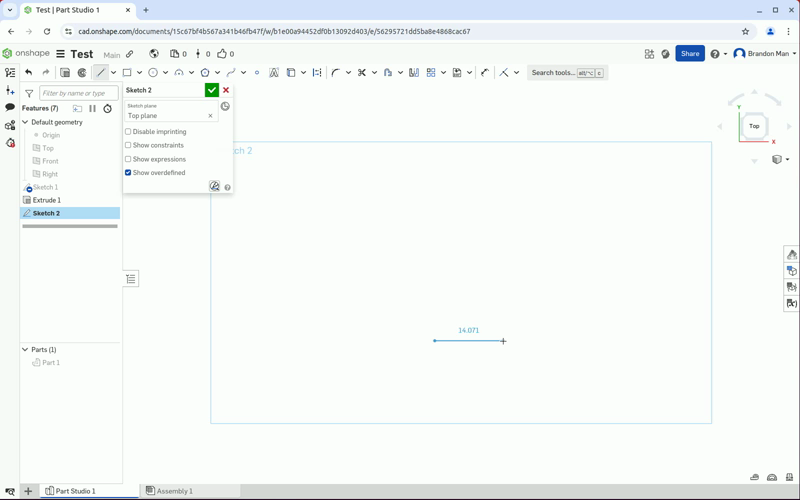
key_down(shift)
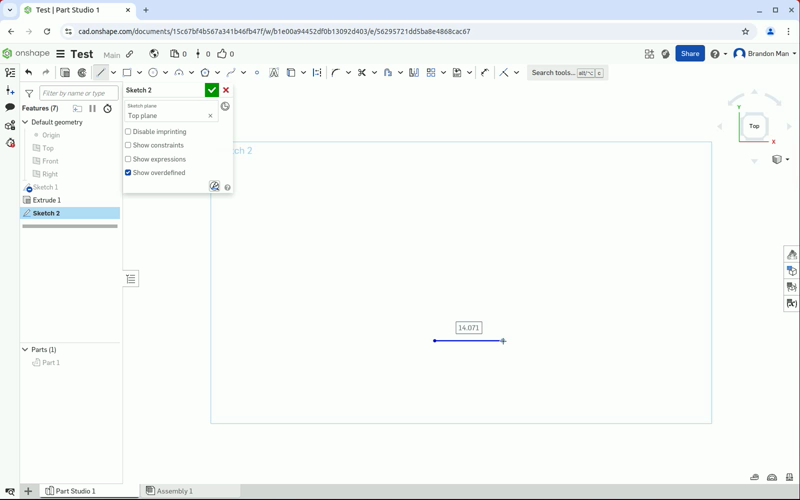
mouse_move(533, 340)
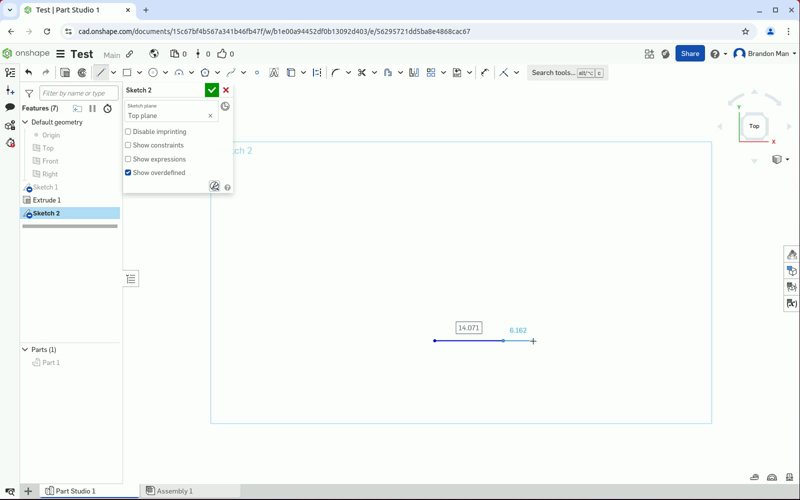
mouse_move(503, 323)
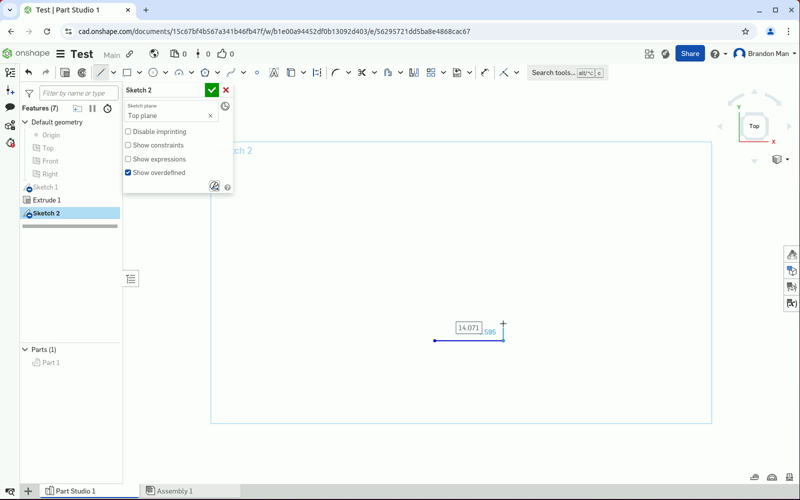
click(503, 323)
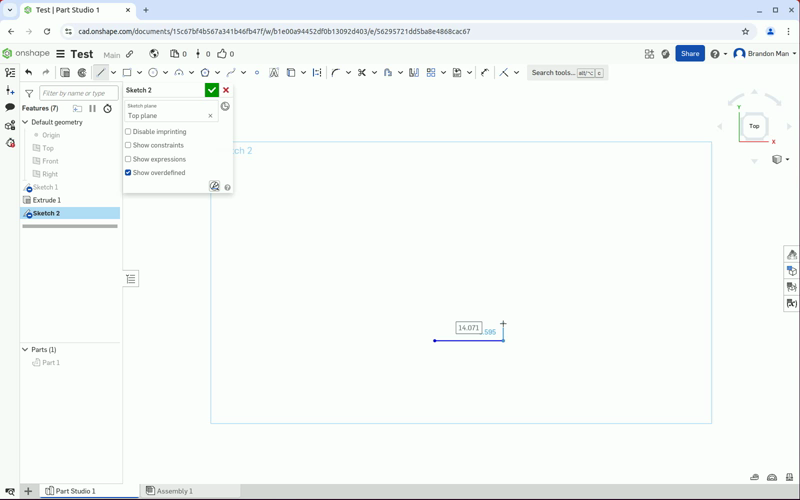
key_up(shift)
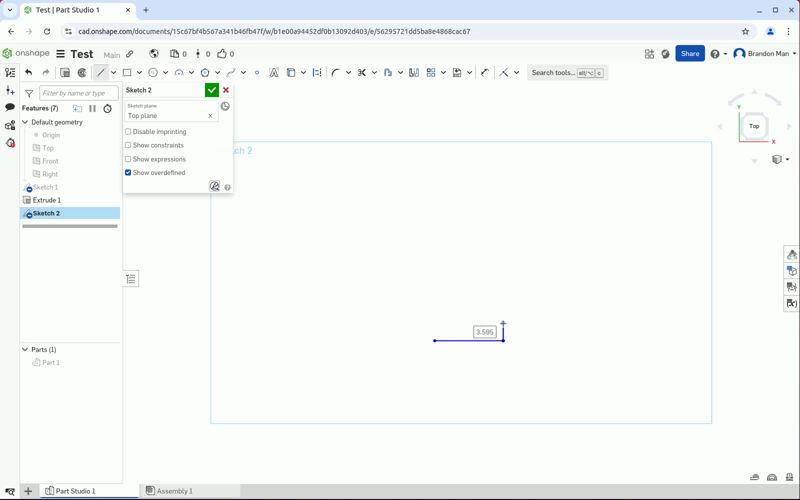
key_down(shift)
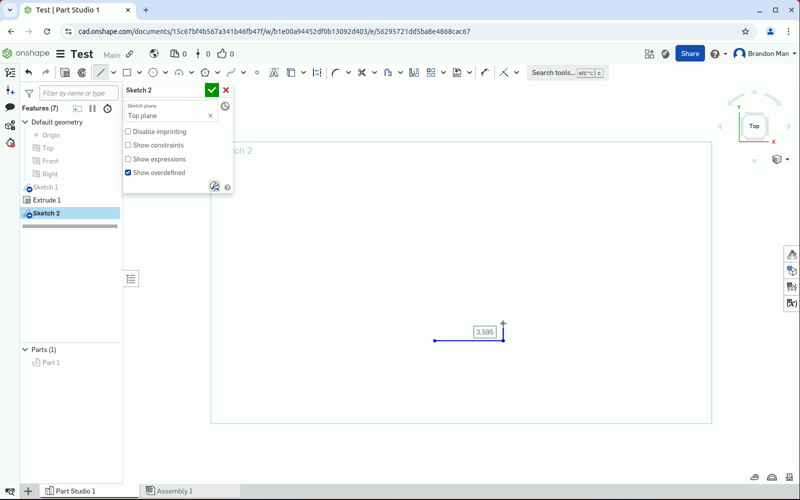
mouse_move(434, 323)
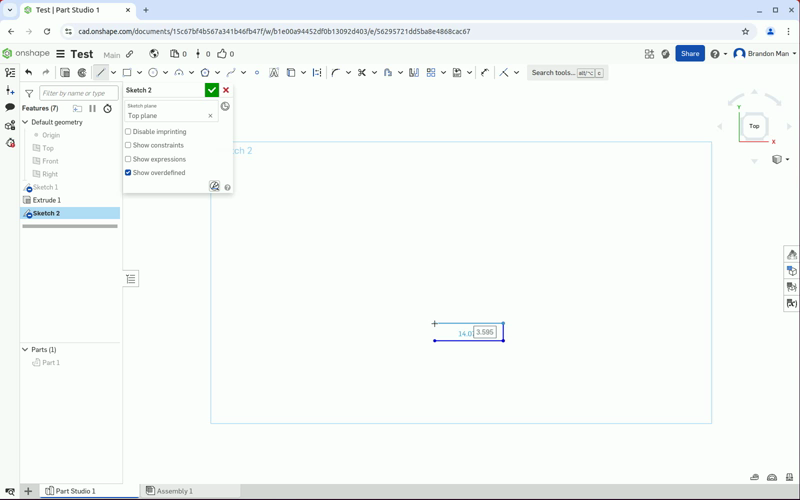
click(434, 323)
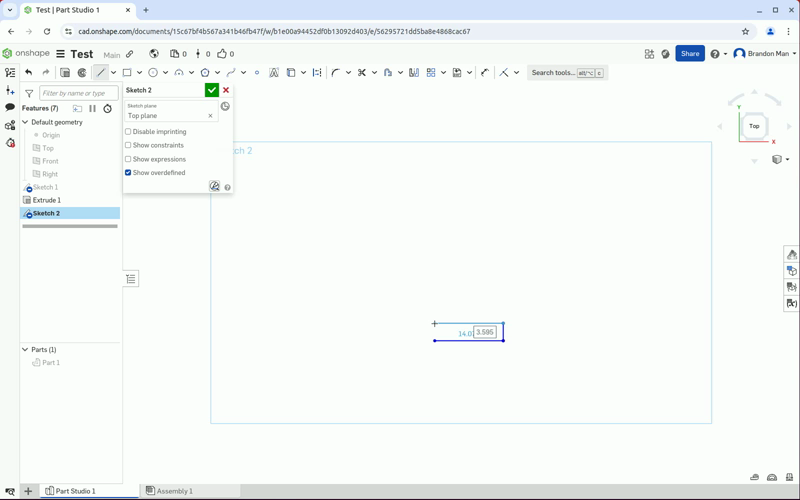
key_up(shift)
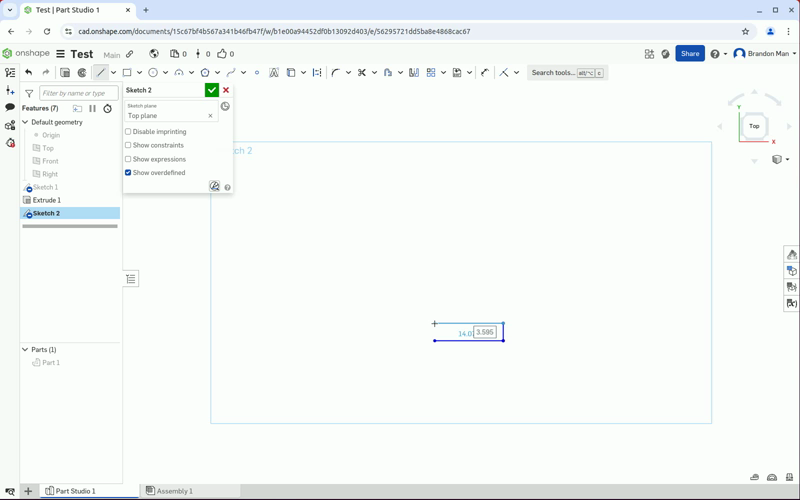
mouse_move(464, 323)
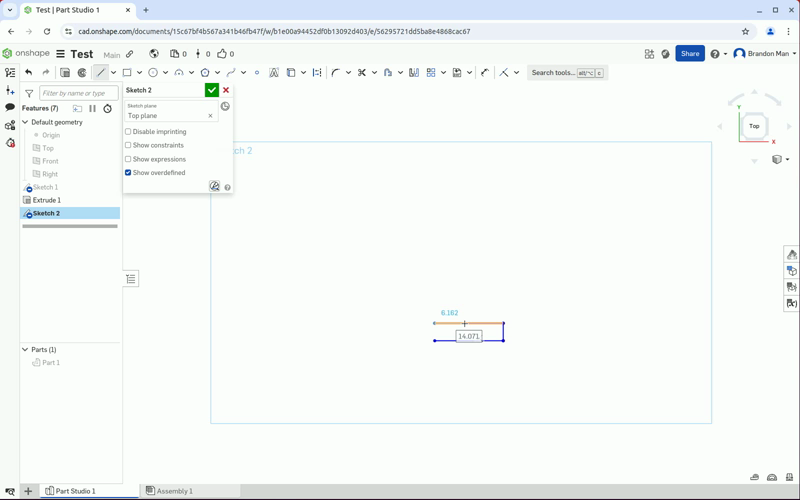
key_down(shift)
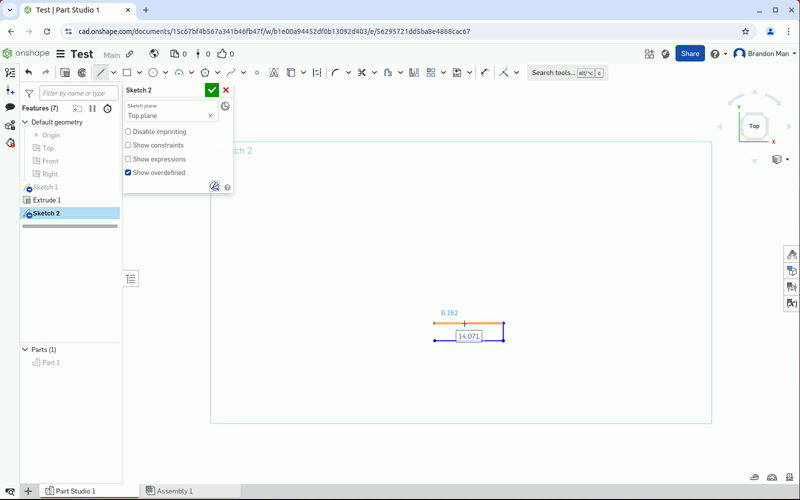
mouse_move(434, 340)
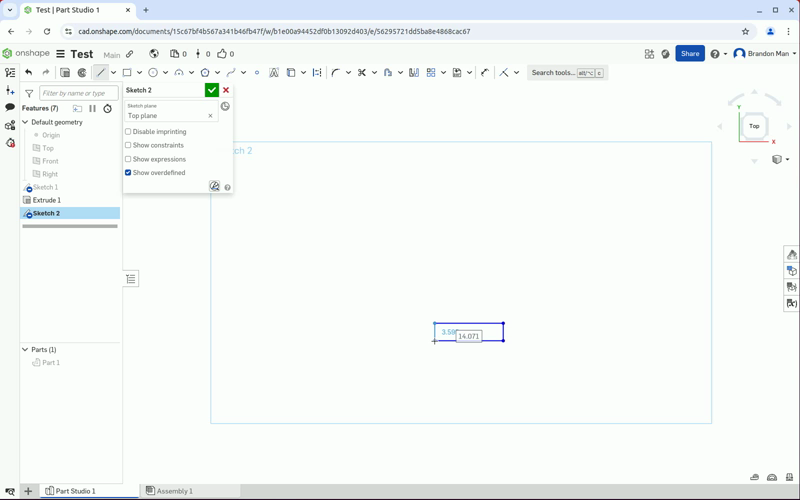
key_up(shift)
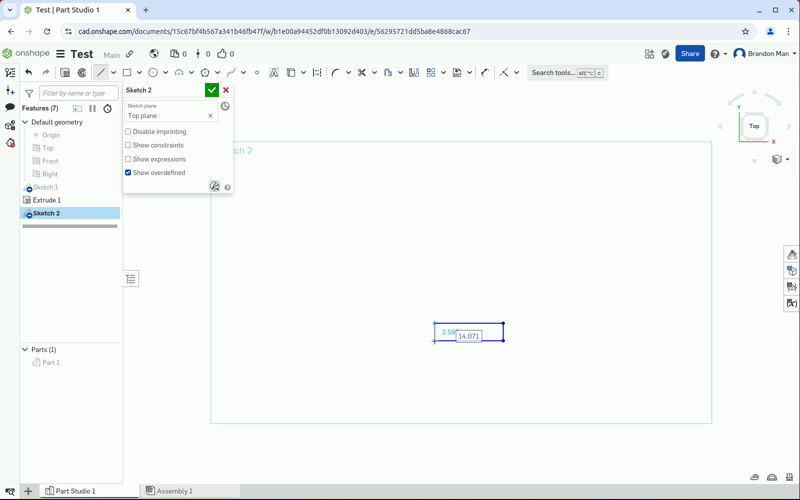
click(434, 340)
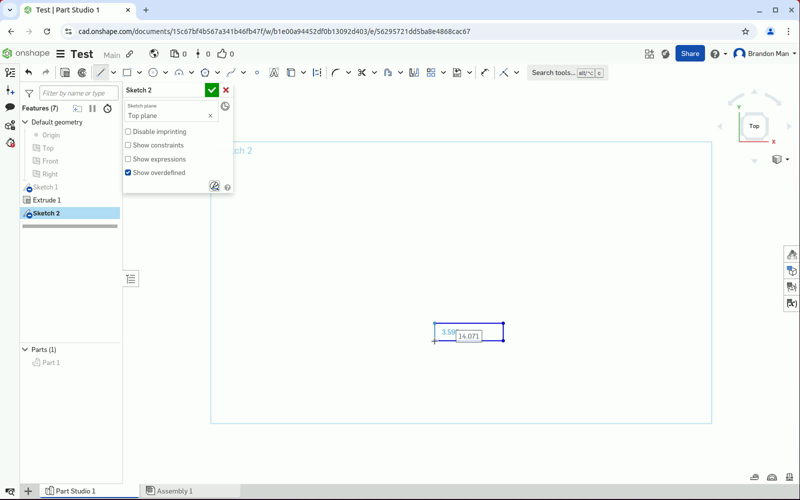
key(esc)
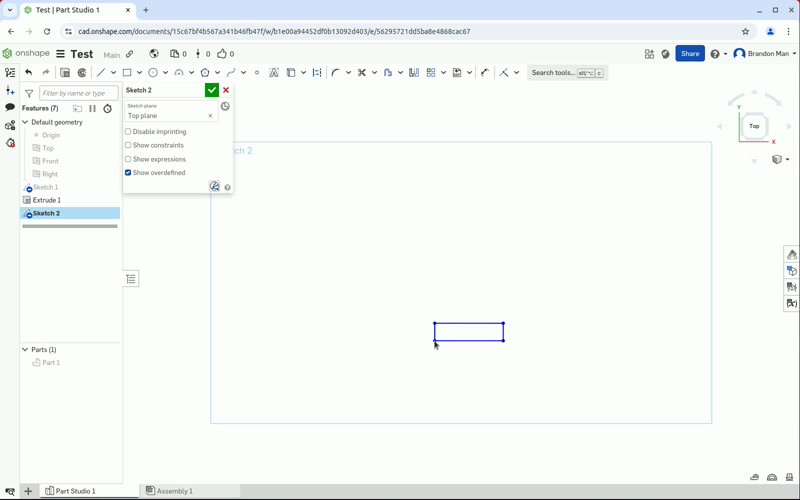
mouse_move(488, 326)
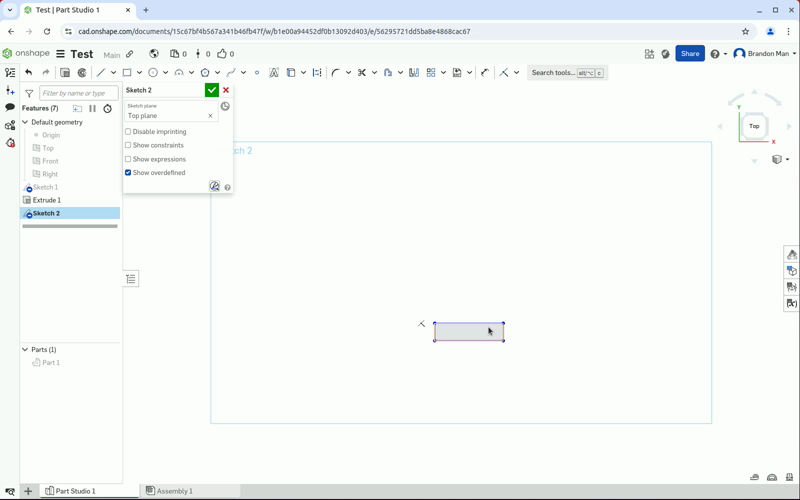
scroll(6)
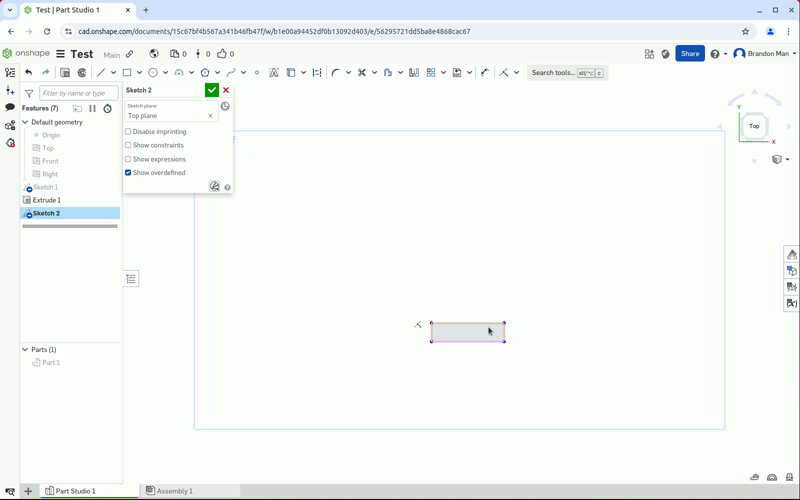
scroll(6)
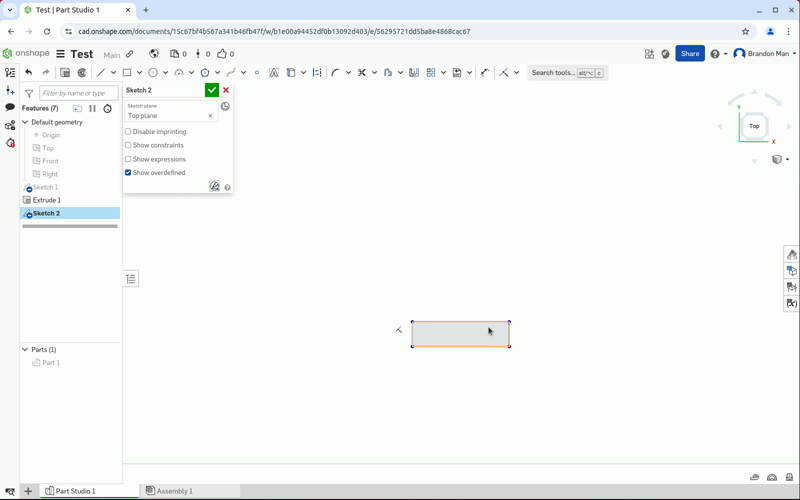
scroll(6)
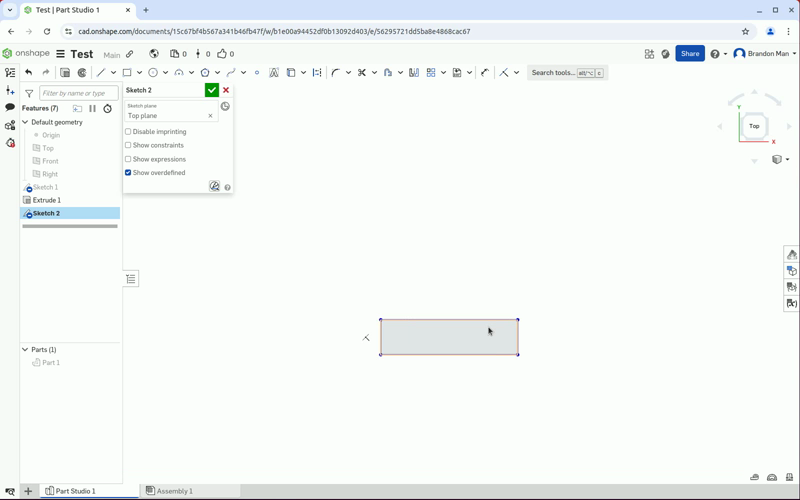
scroll(6)
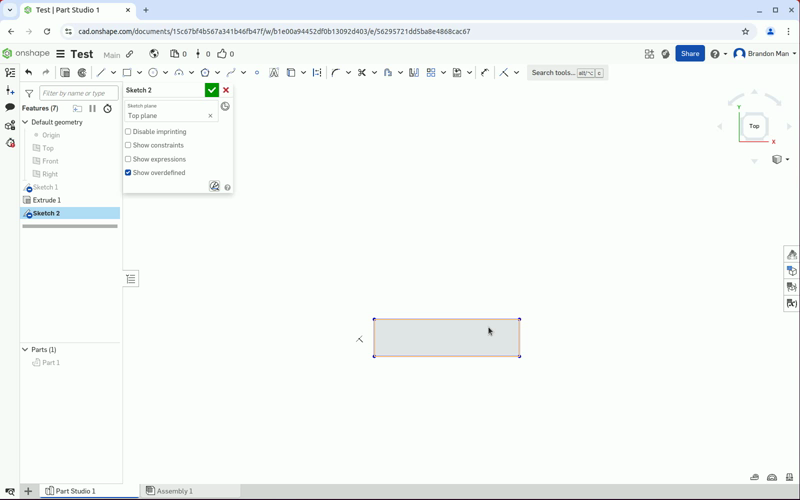
scroll(6)
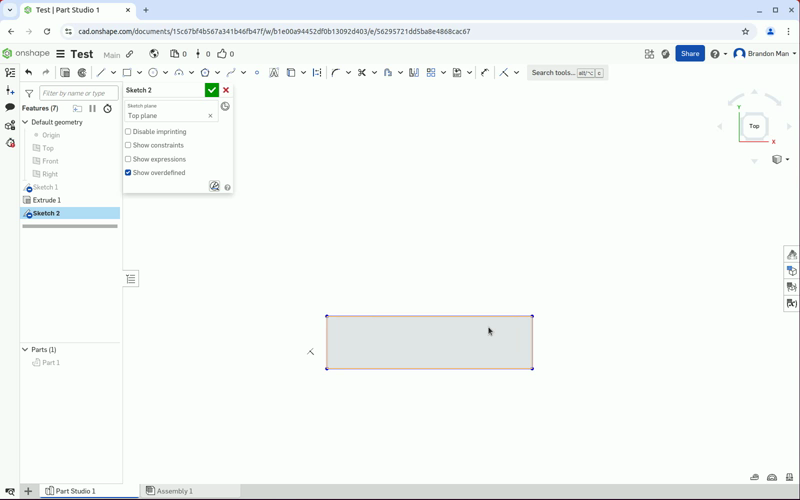
scroll(6)
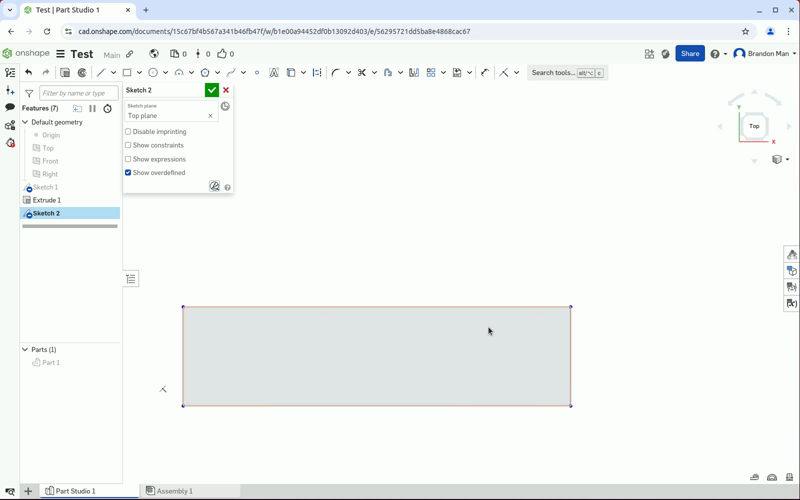
scroll(6)
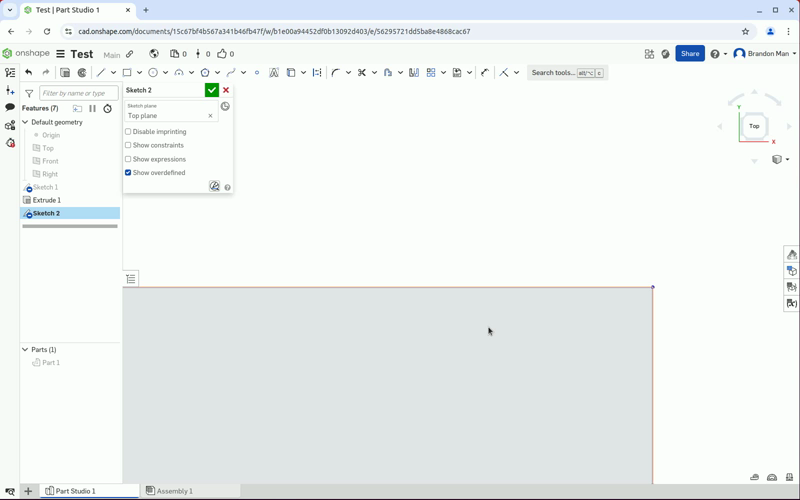
click(488, 326)
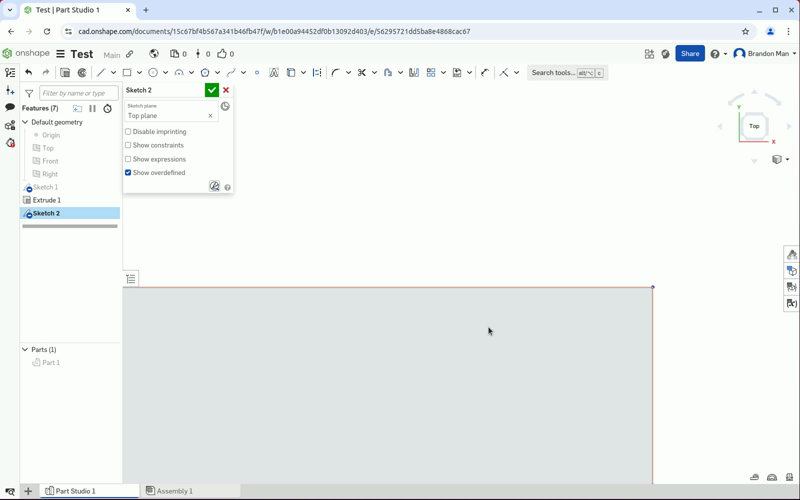
scroll(-6)
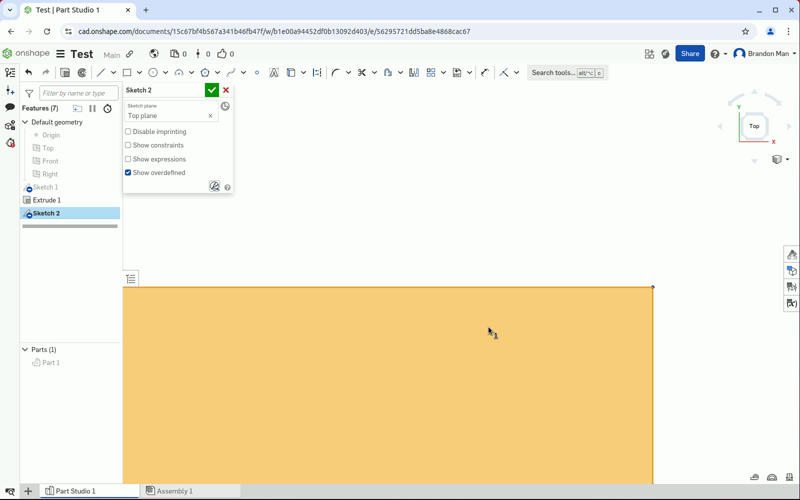
scroll(-6)
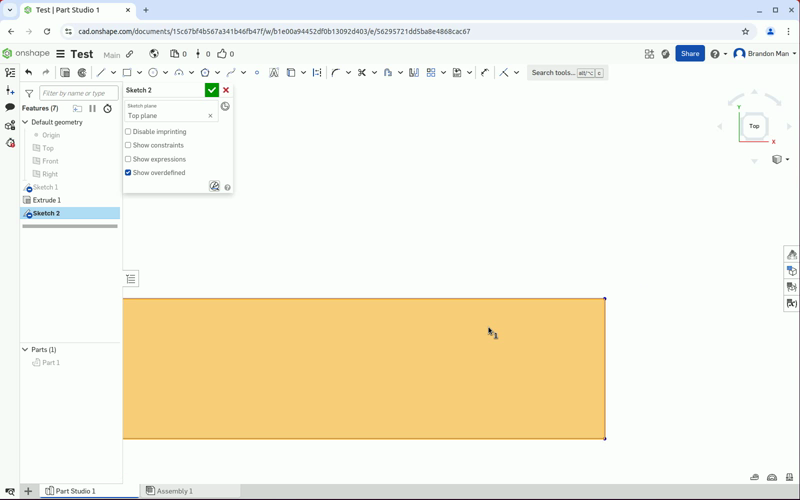
scroll(-6)
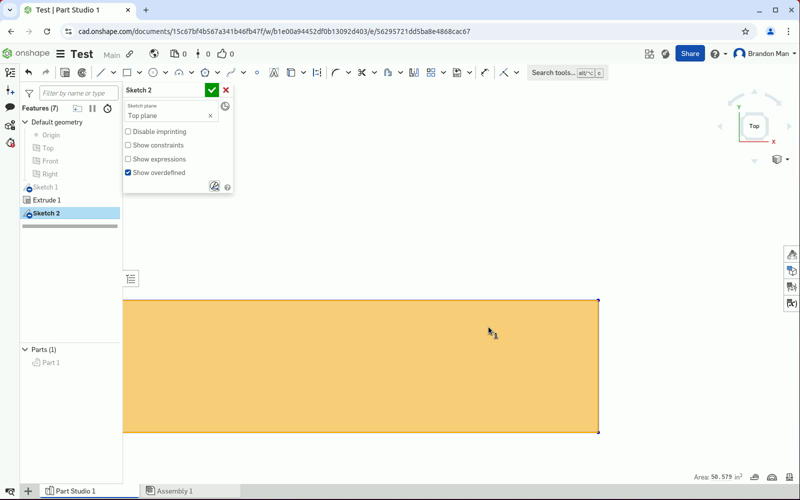
scroll(-6)
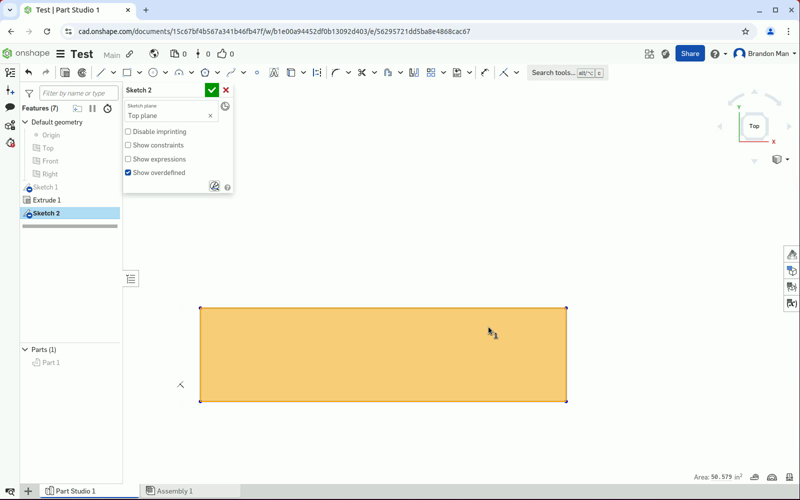
scroll(-6)
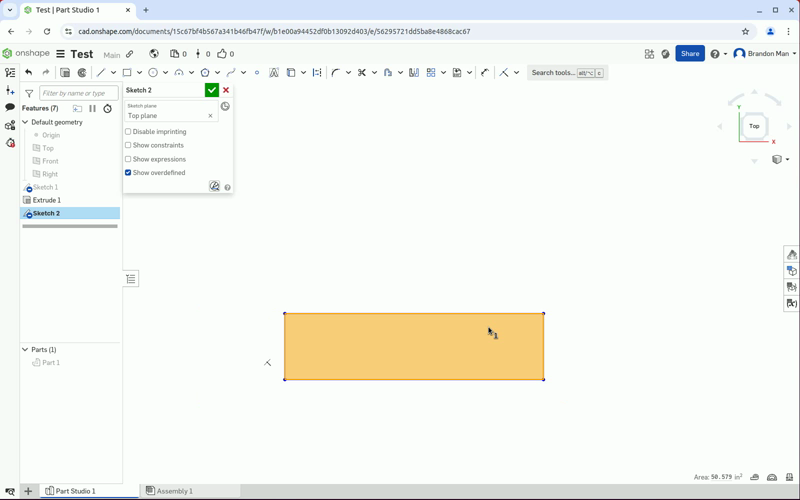
scroll(-6)
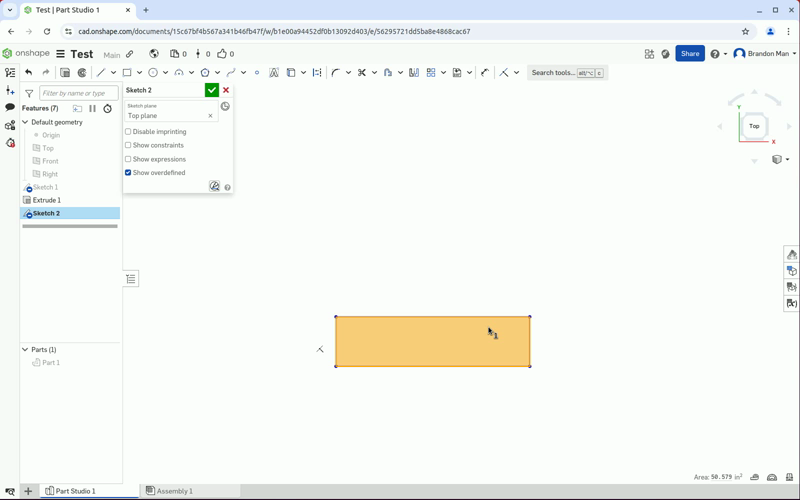
scroll(-6)
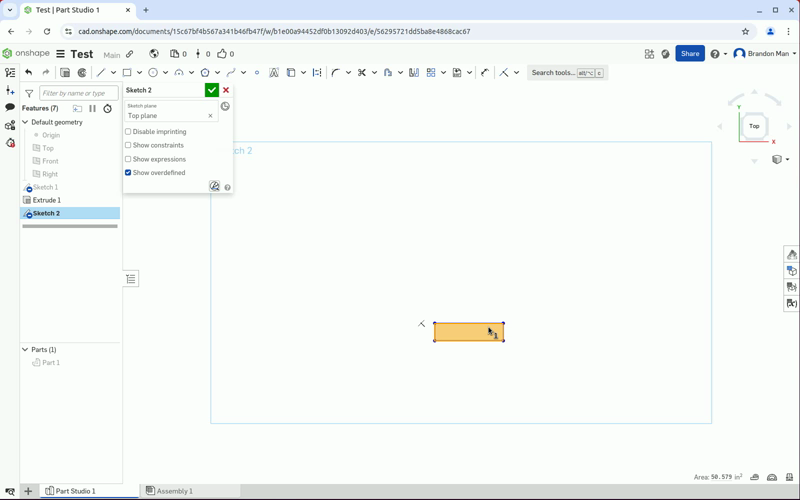
mouse_move(73, 352)
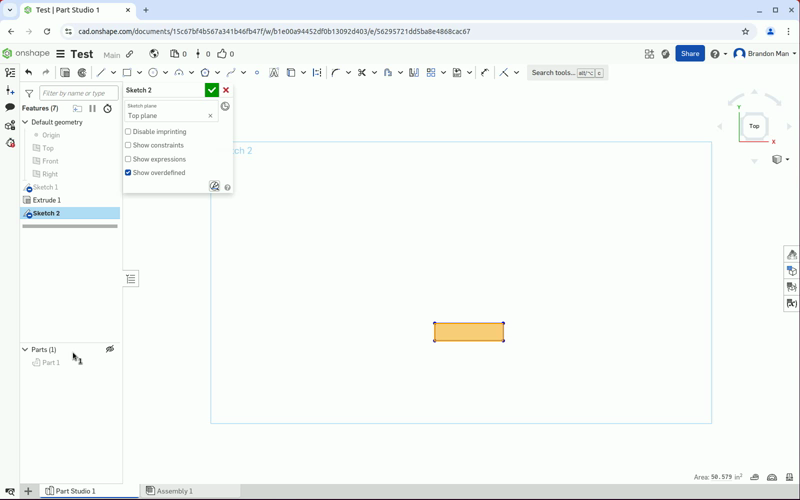
key(shift+y)
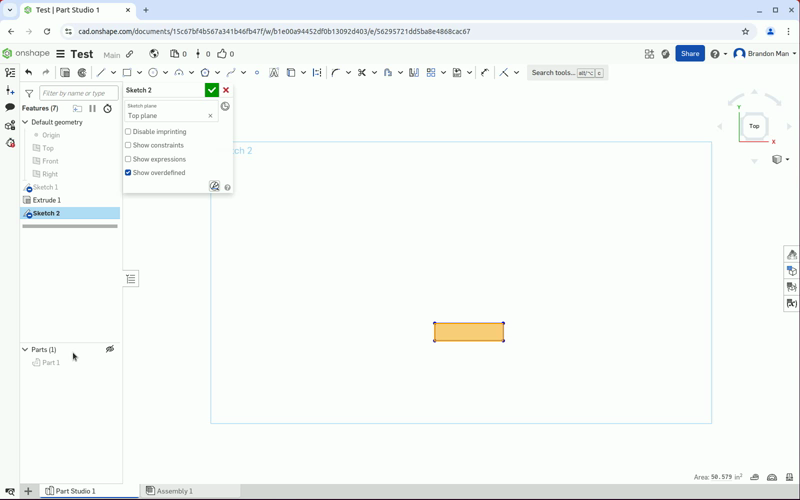
key(shift+e)
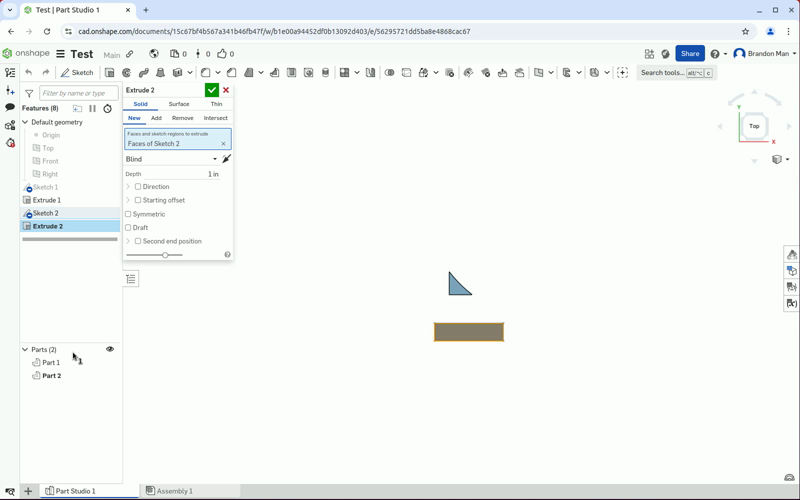
mouse_move(143, 106)
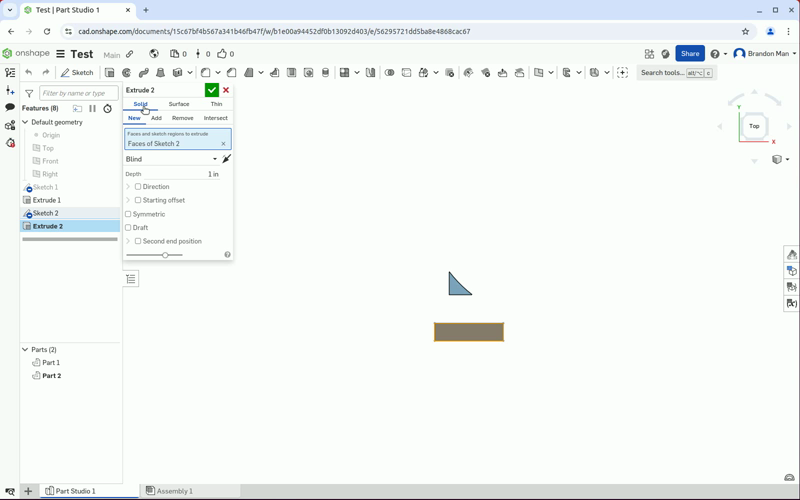
click(143, 106)
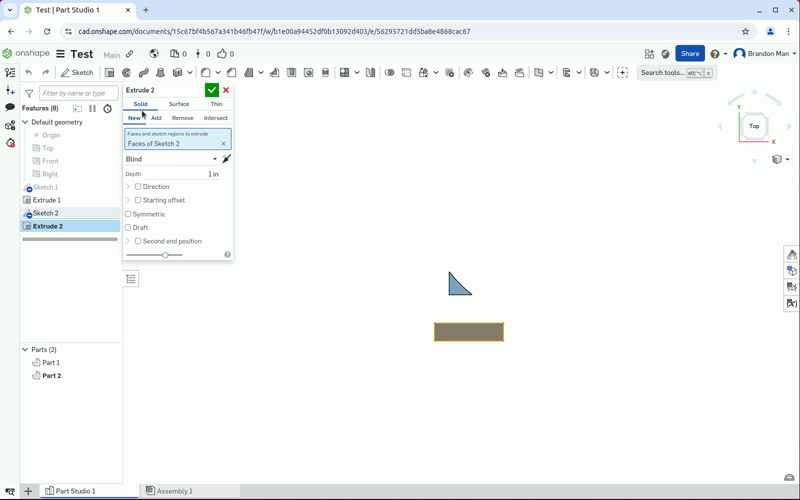
mouse_move(137, 120)
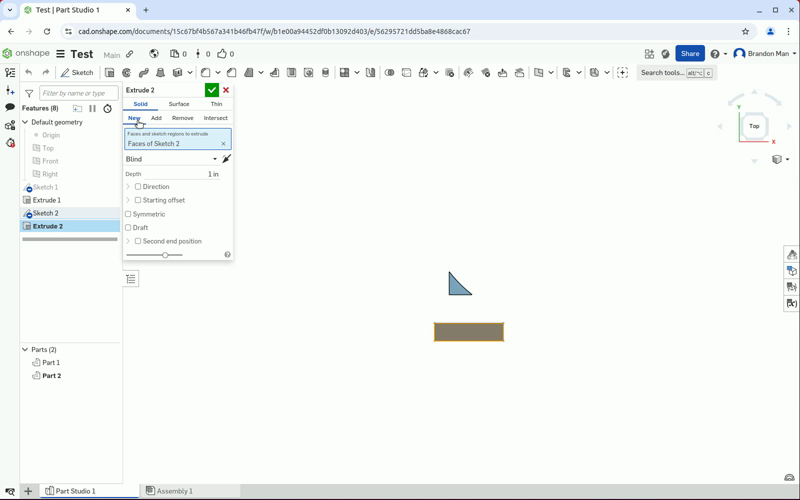
click(137, 120)
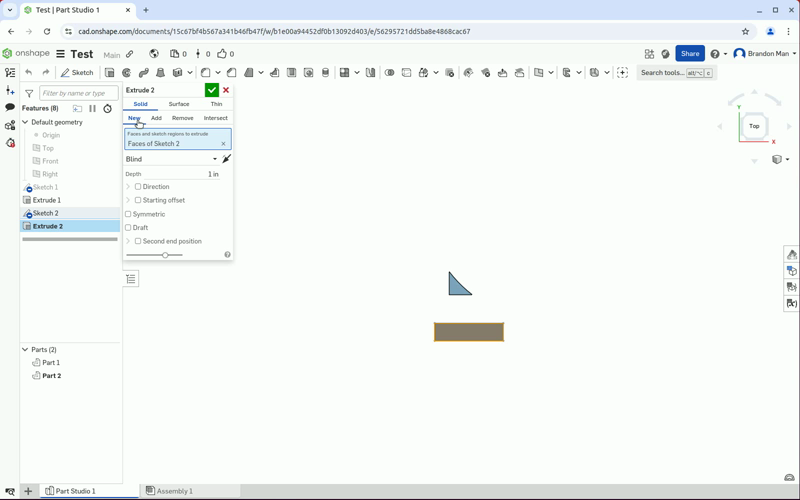
key(tab, 4)
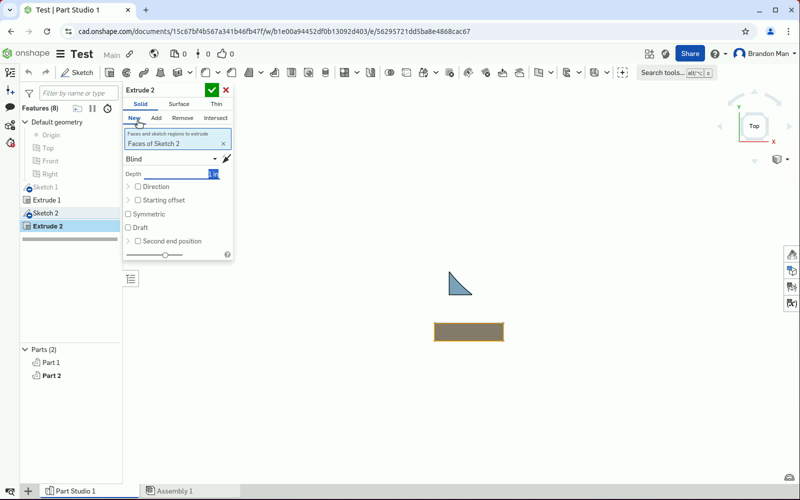
text(1.685)
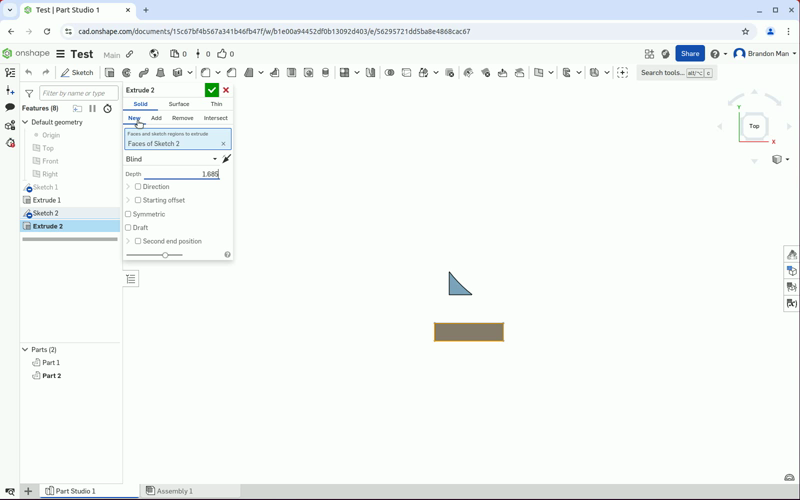
key(enter)
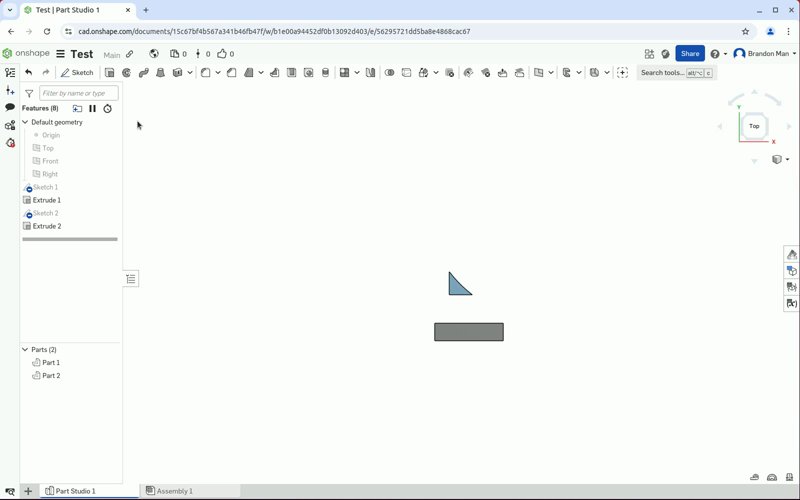
key(shift+h)
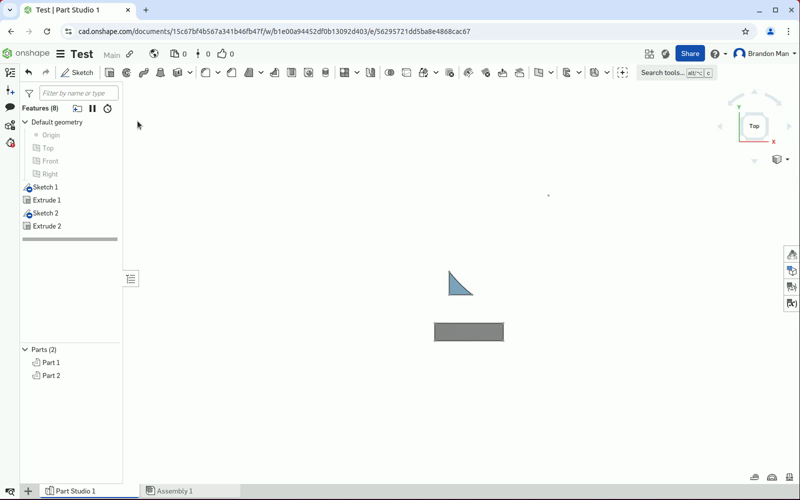
key(shift+h)
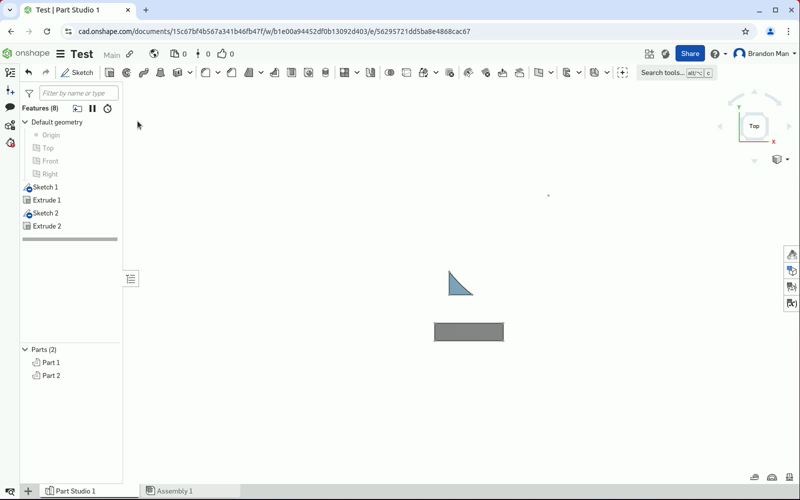
key(shift+7)
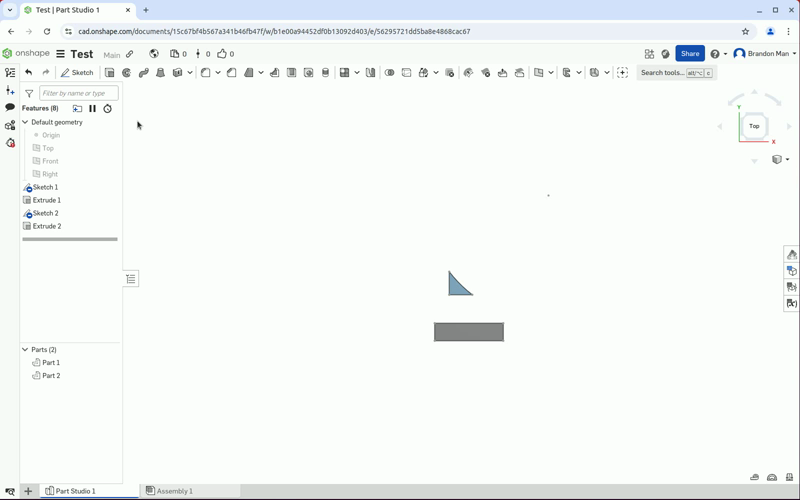
key(up, 3)
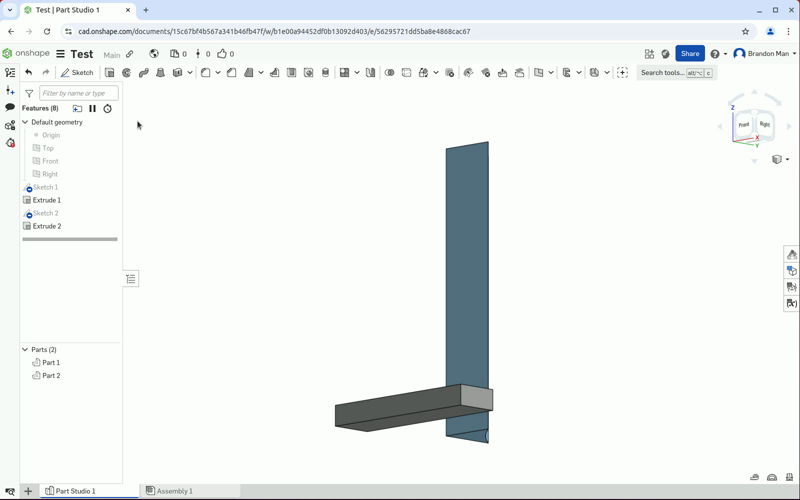
key(left, 3)
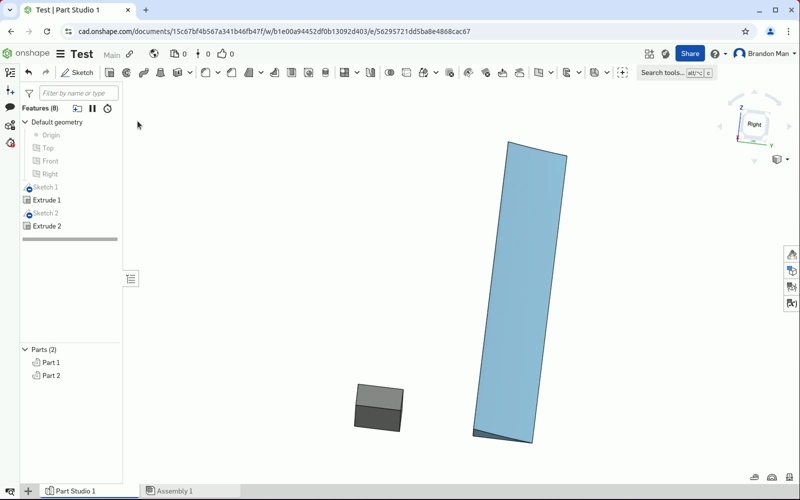
key(right, 3)
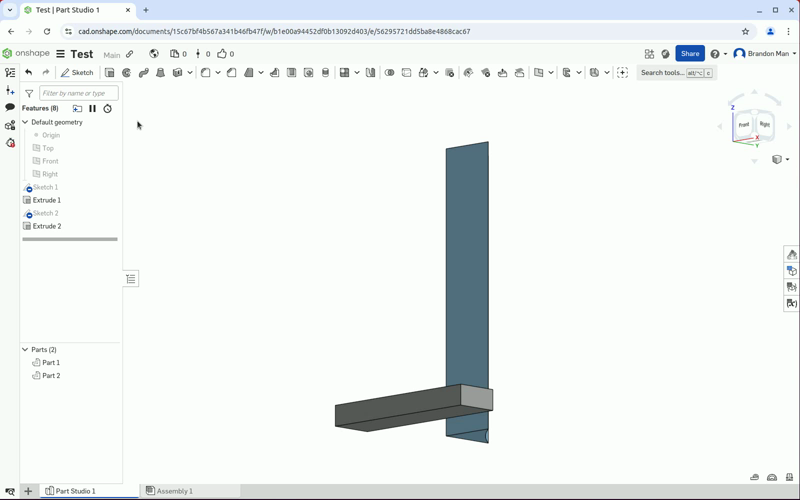
key(down, 3)
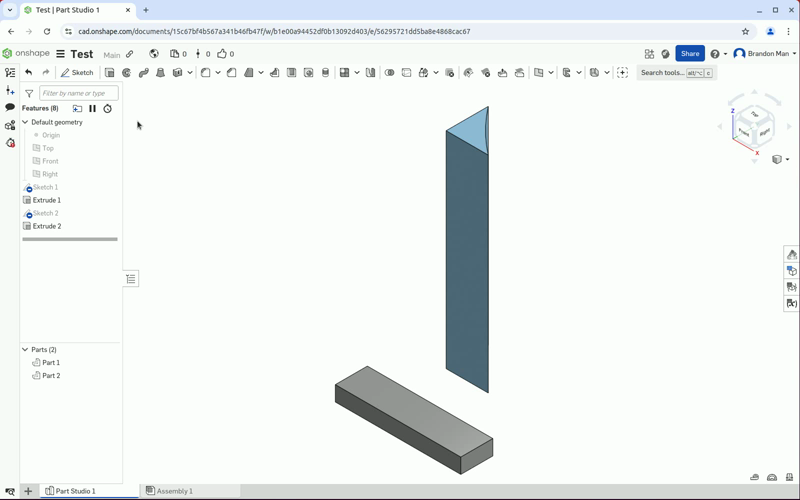
mouse_move(73, 189)
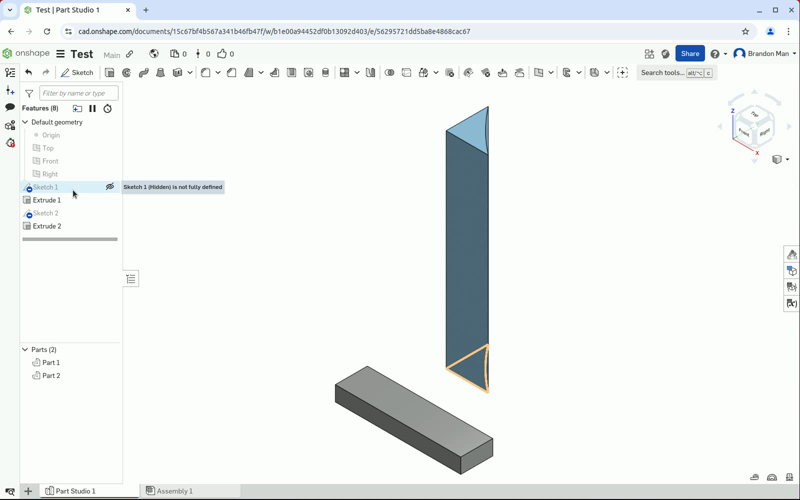
click(73, 189)